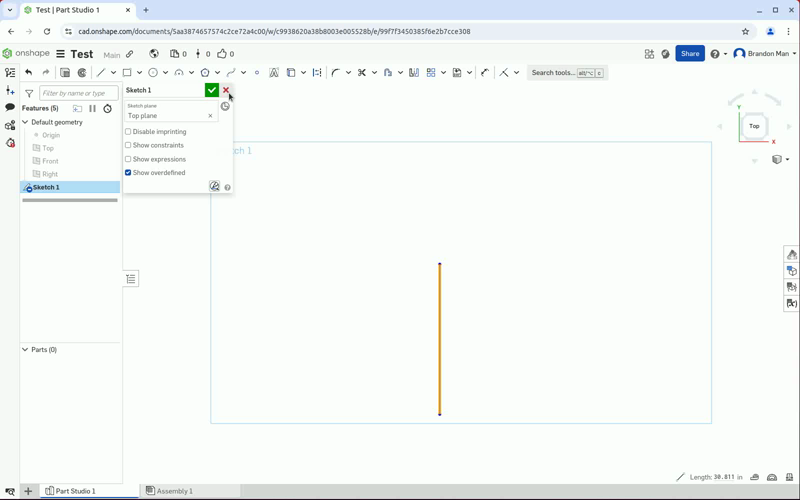
key(shift+h)
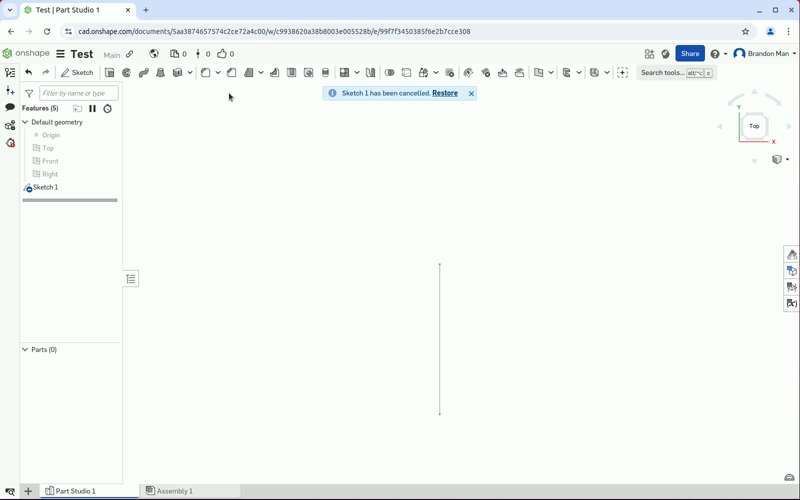
key(shift+s)
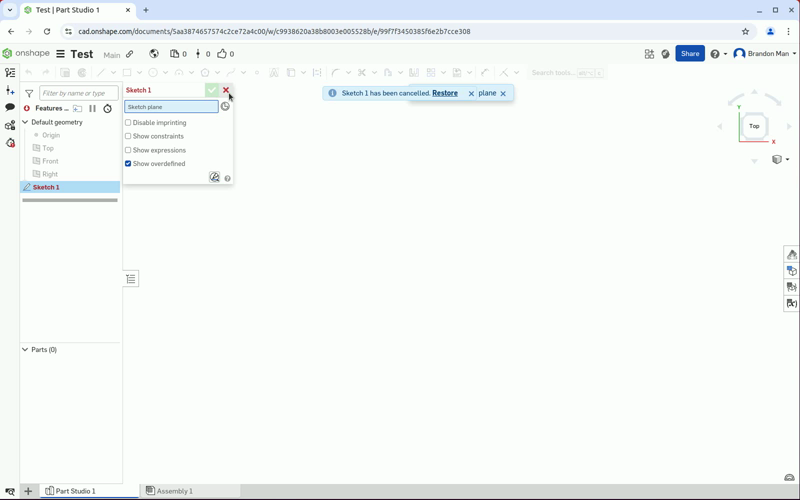
mouse_move(73, 150)
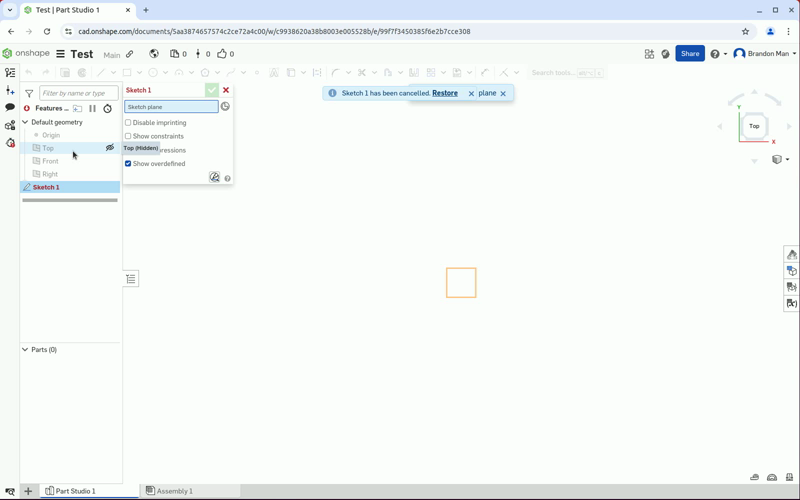
click(73, 150)
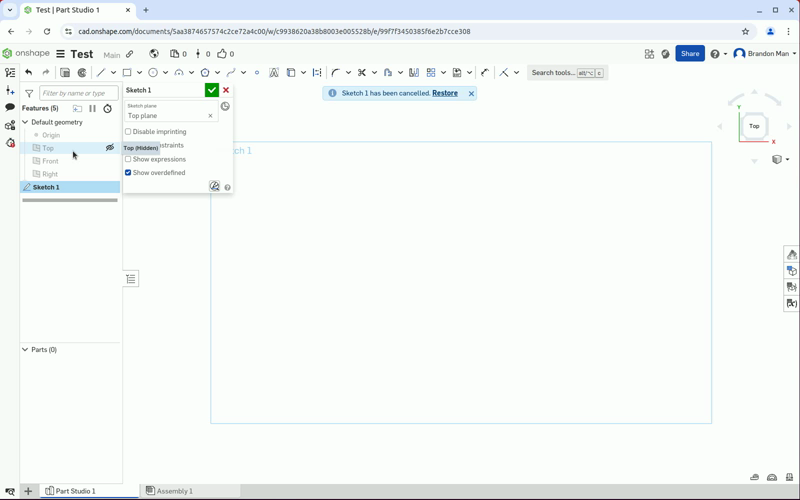
mouse_move(73, 352)
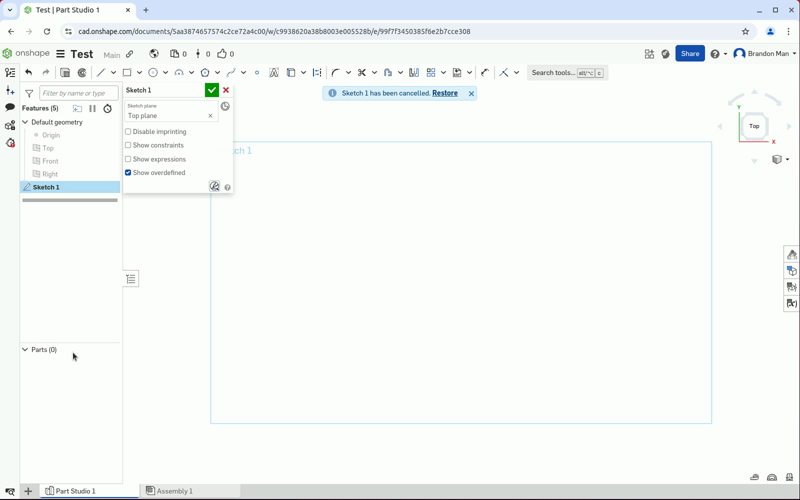
key(y)
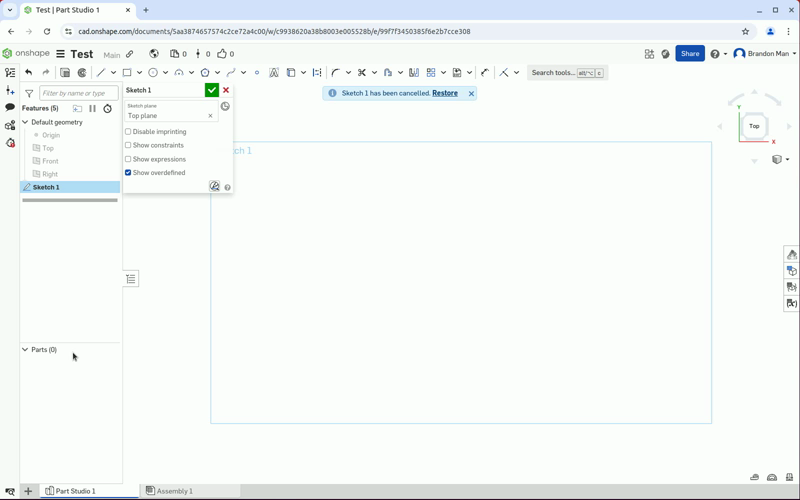
key(l)
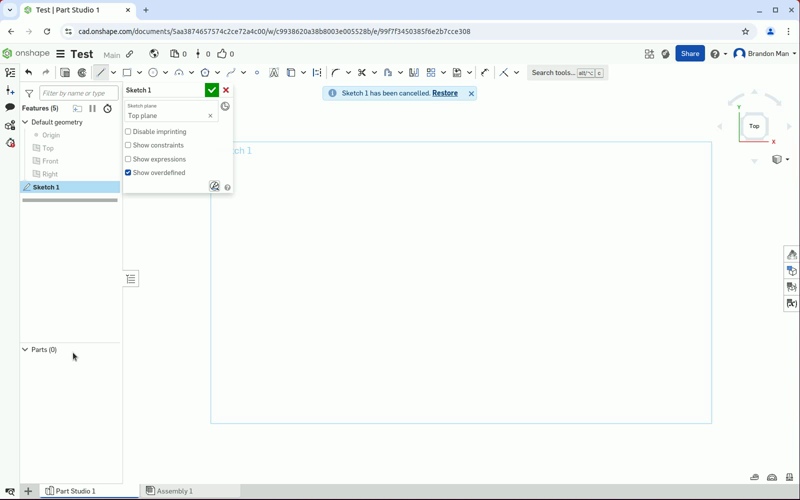
key_down(shift)
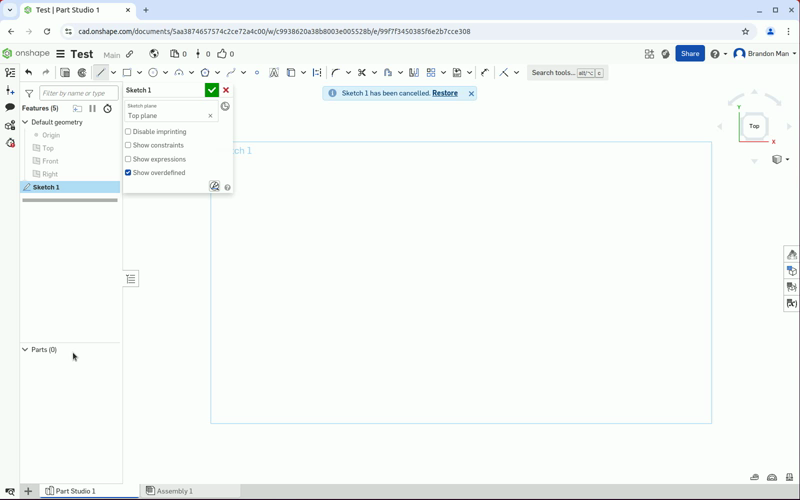
mouse_move(349, 282)
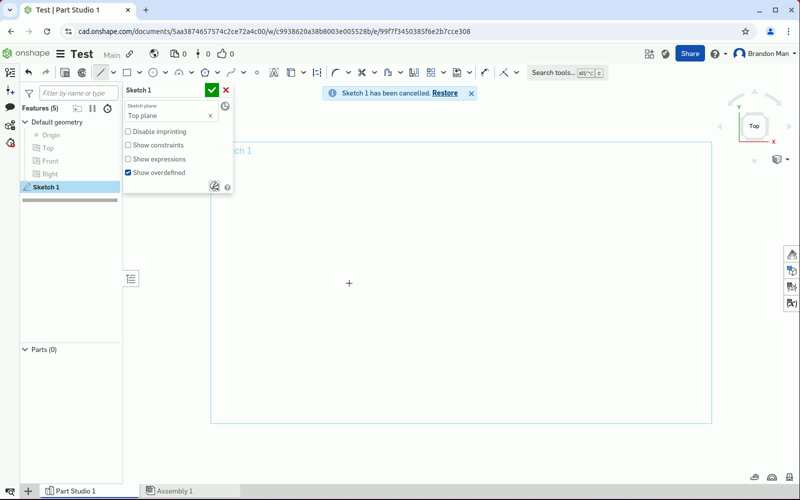
click(349, 282)
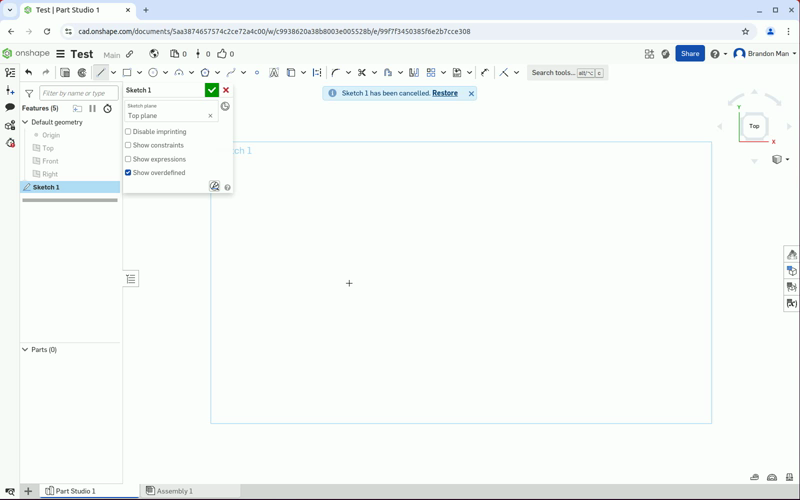
key_up(shift)
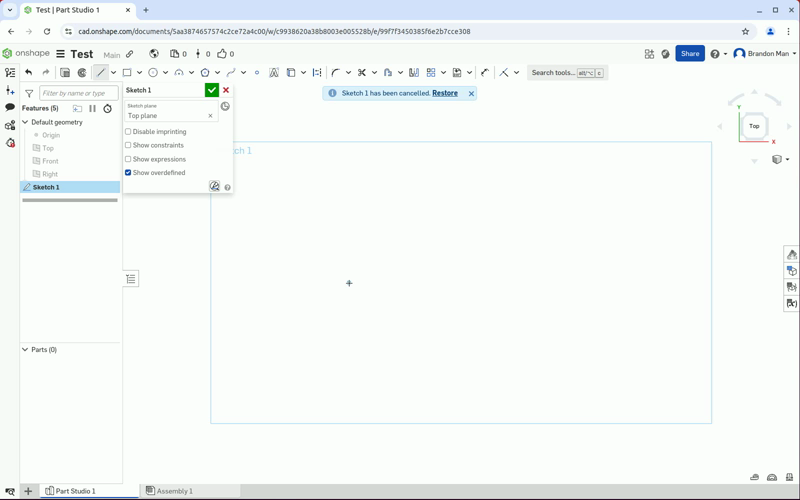
key_down(shift)
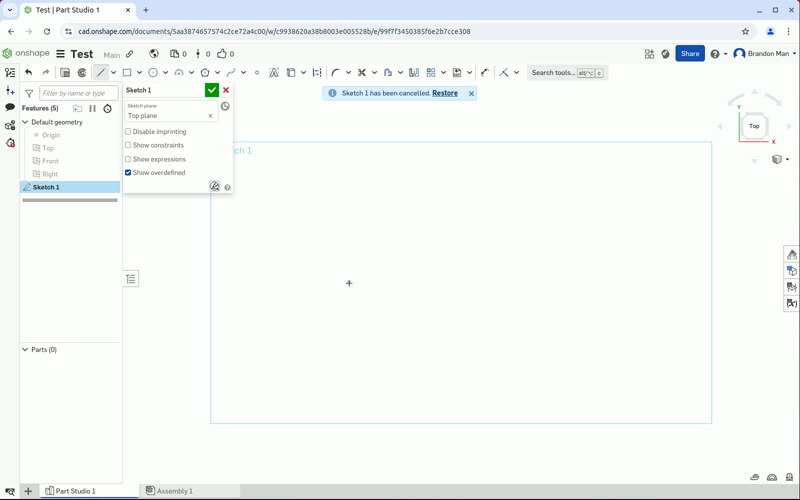
mouse_move(405, 378)
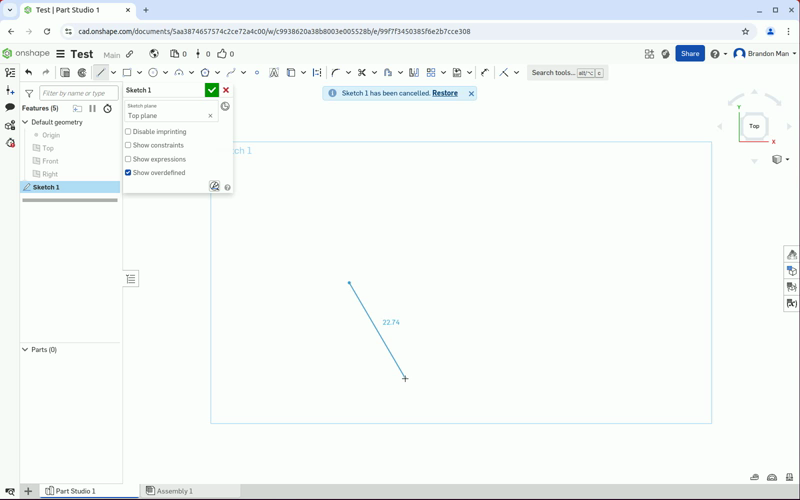
click(405, 378)
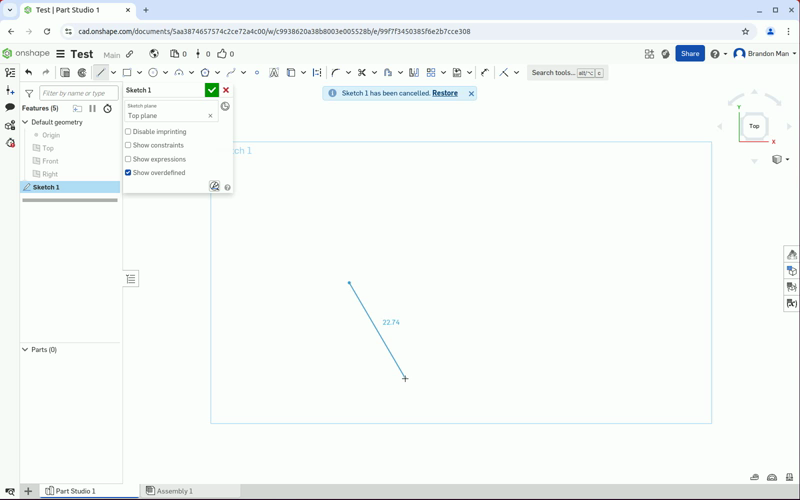
key_up(shift)
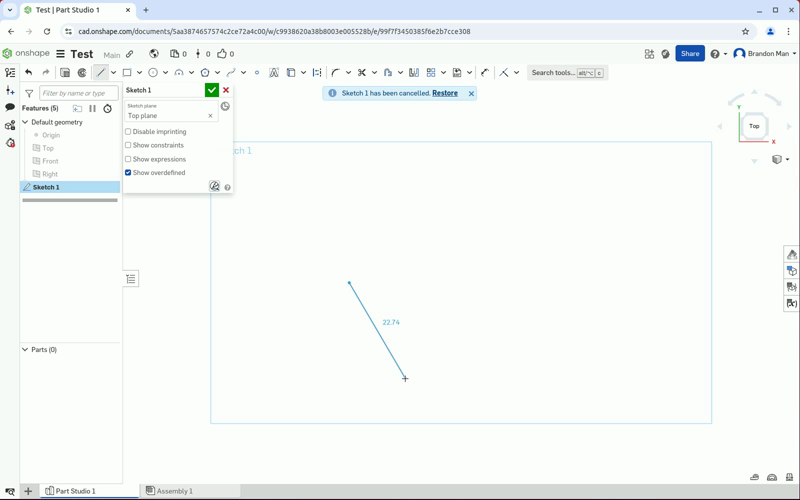
key_down(shift)
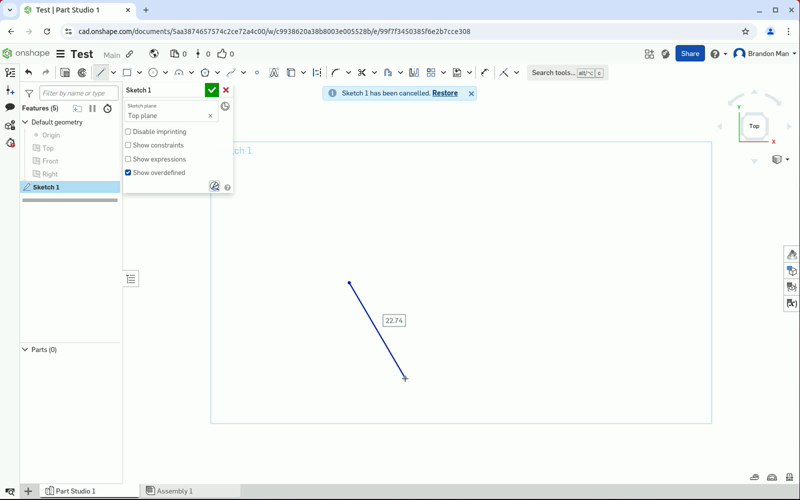
mouse_move(514, 378)
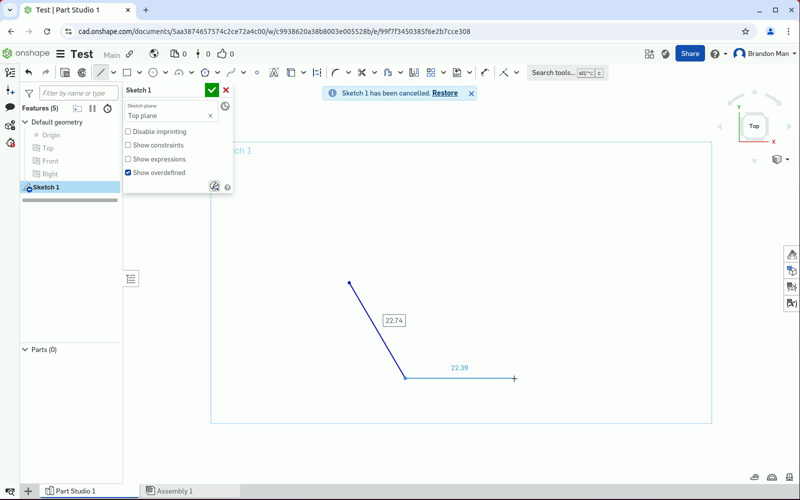
click(514, 378)
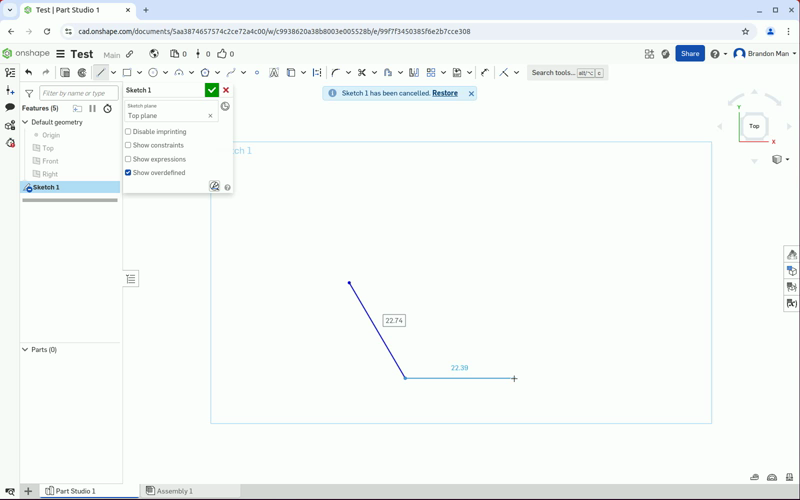
key_up(shift)
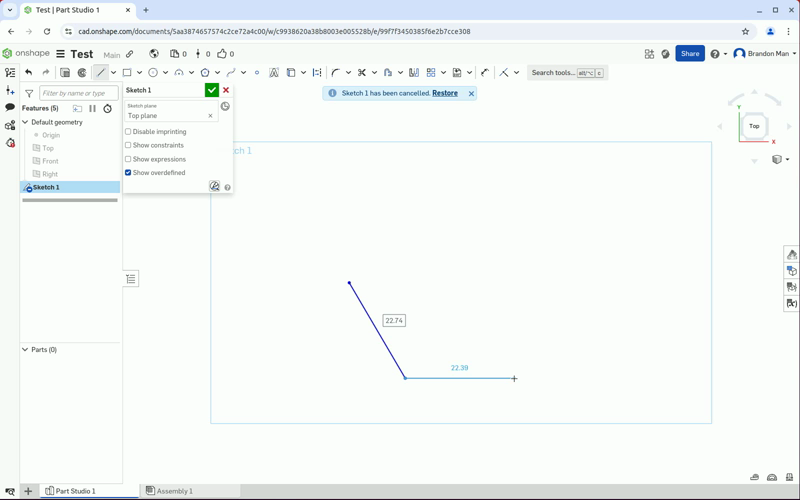
key_down(shift)
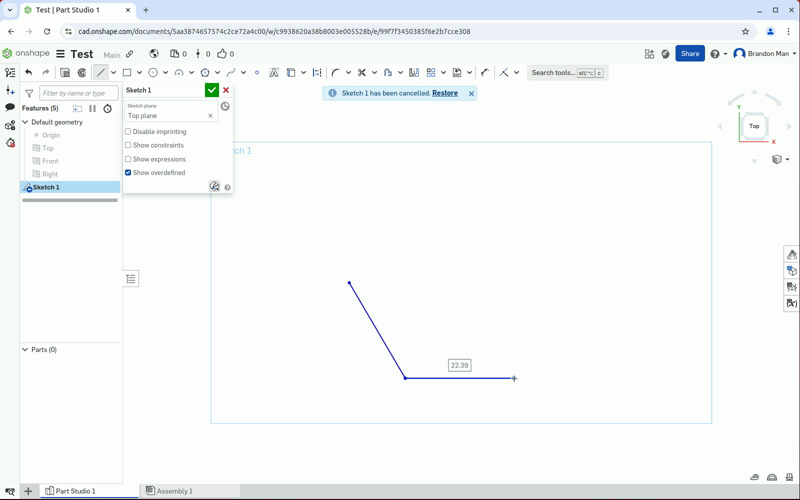
mouse_move(569, 282)
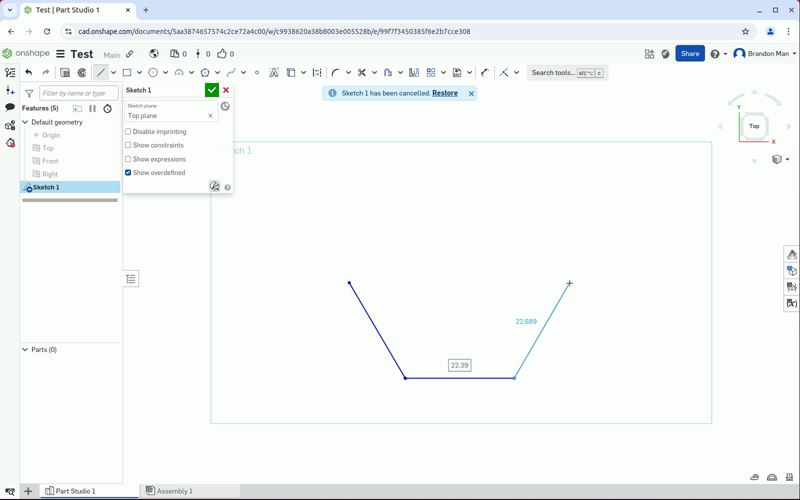
click(569, 282)
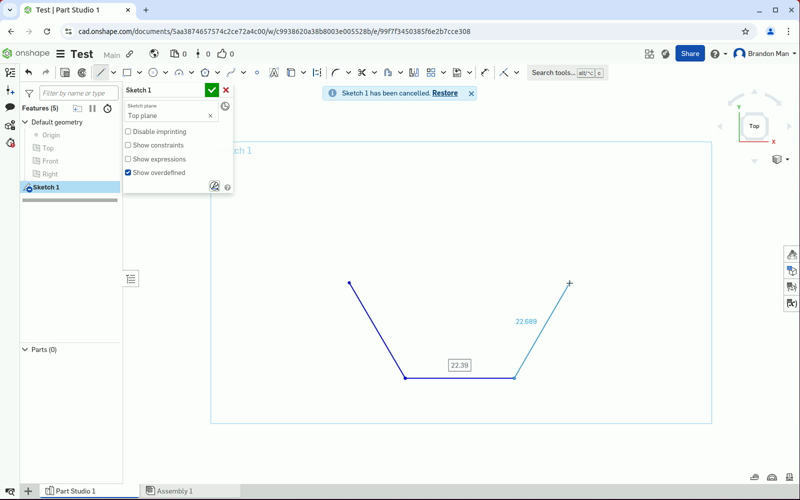
key_up(shift)
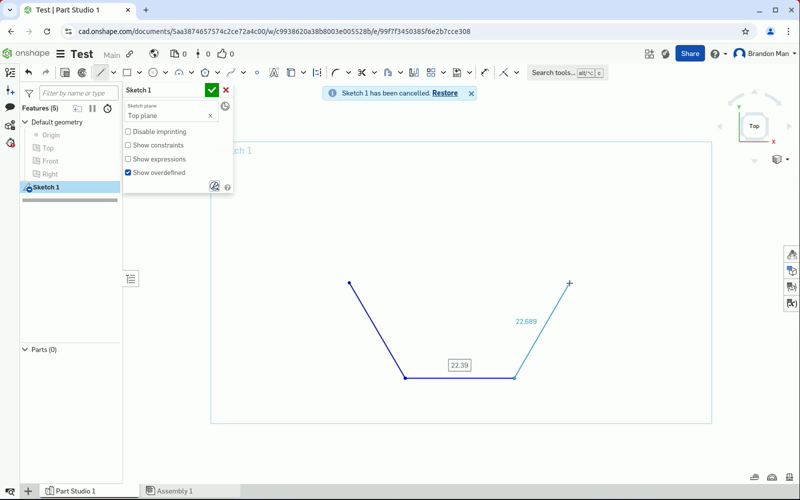
key_down(shift)
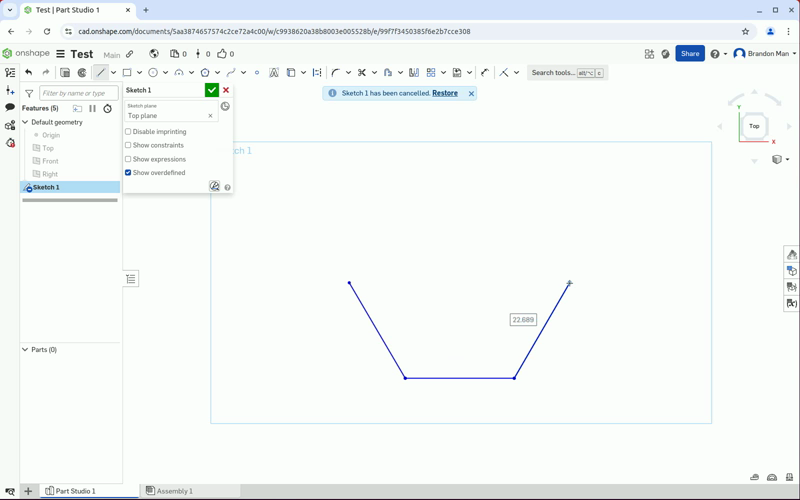
mouse_move(514, 187)
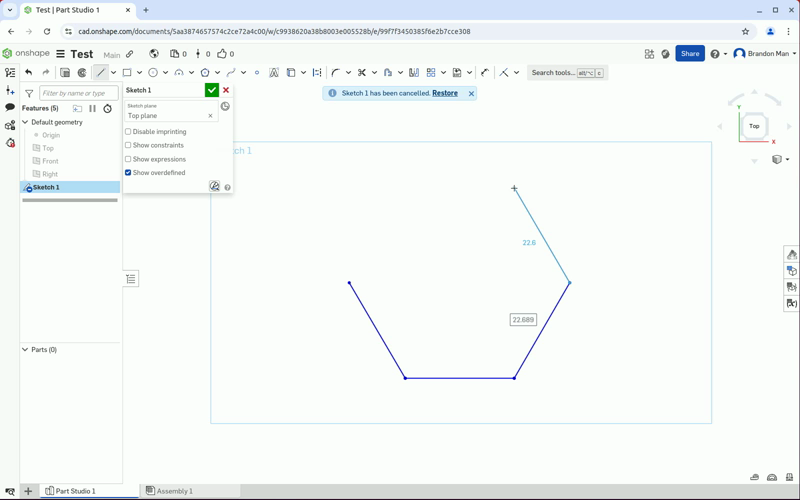
click(514, 187)
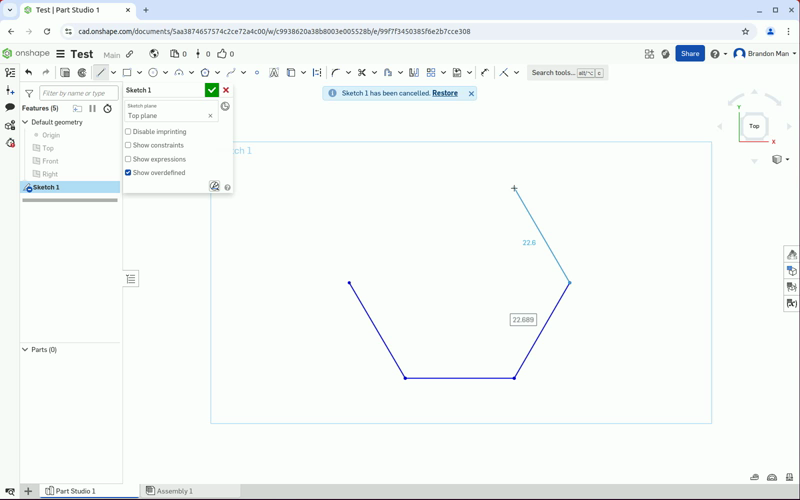
key_up(shift)
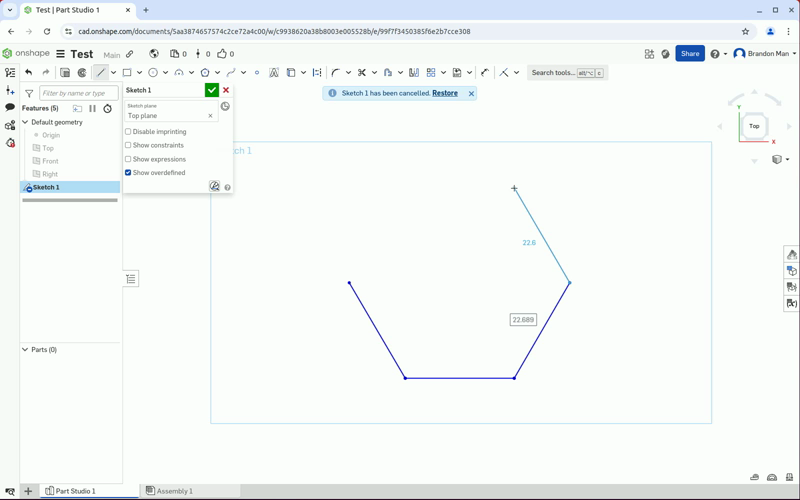
key_down(shift)
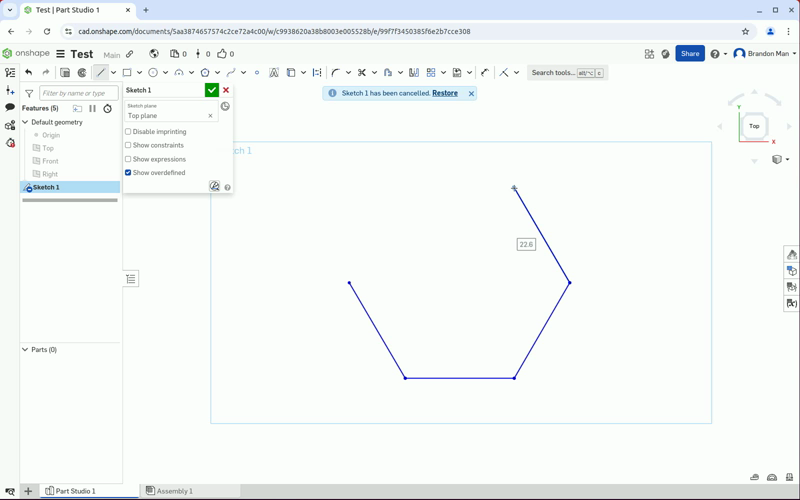
mouse_move(405, 187)
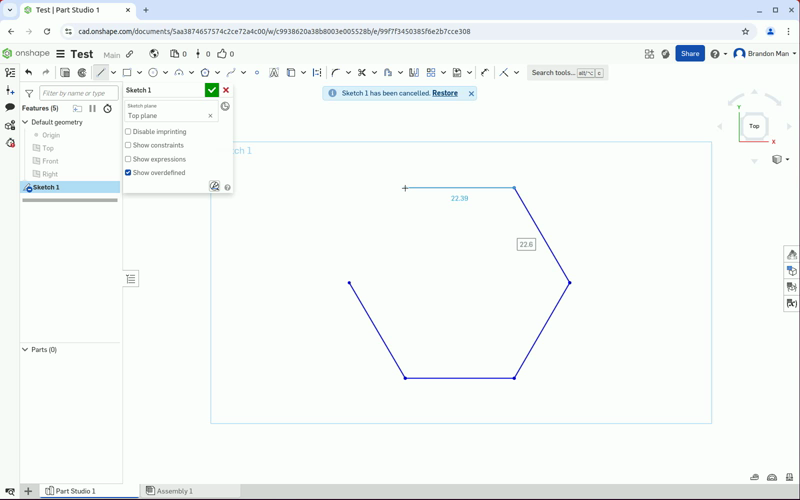
click(405, 187)
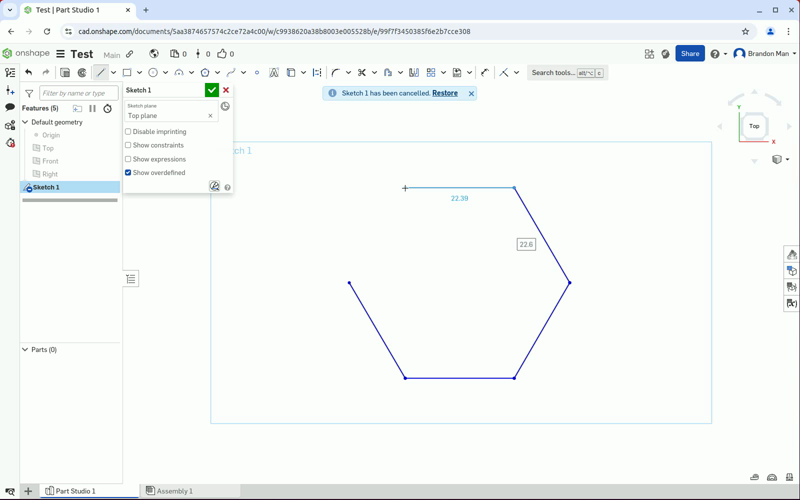
key_up(shift)
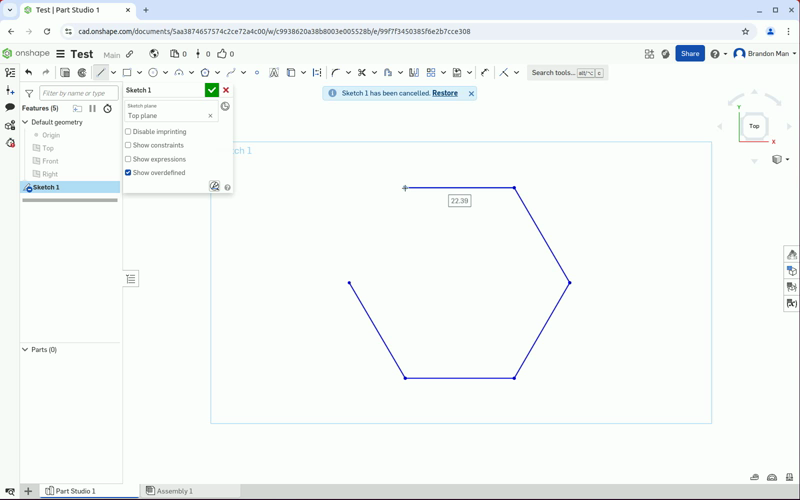
key_down(shift)
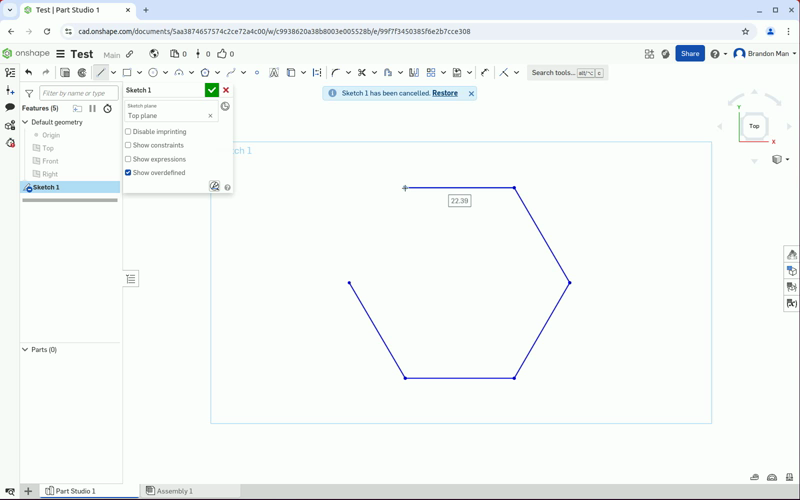
mouse_move(349, 282)
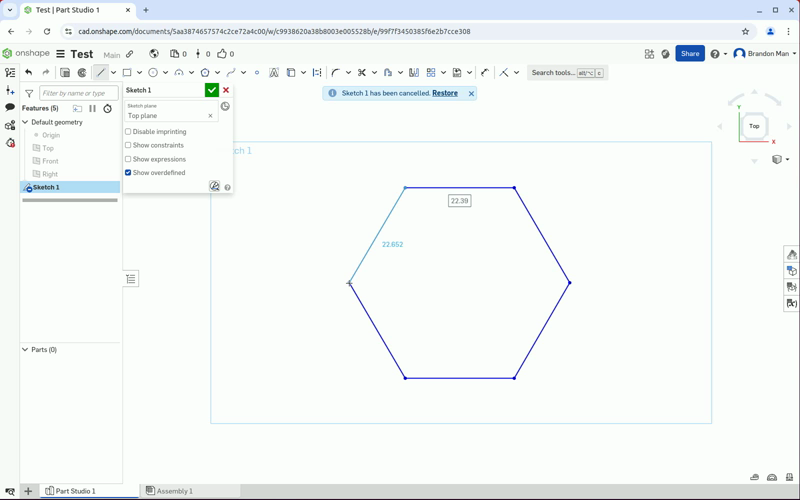
key_up(shift)
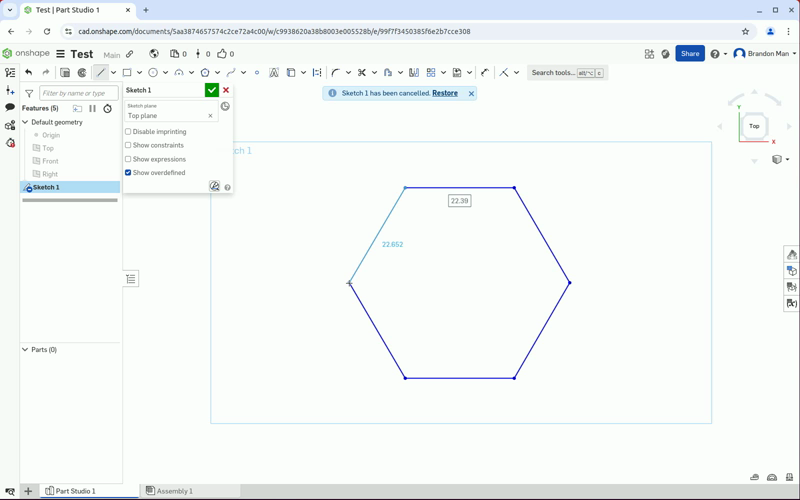
click(349, 282)
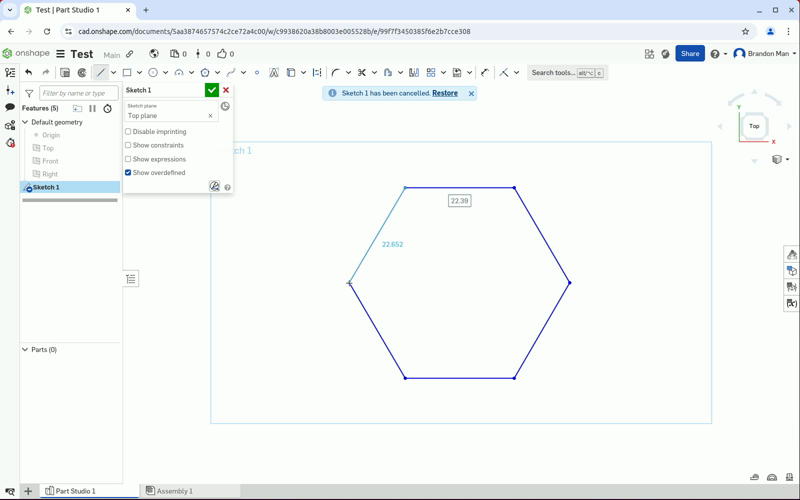
key(esc)
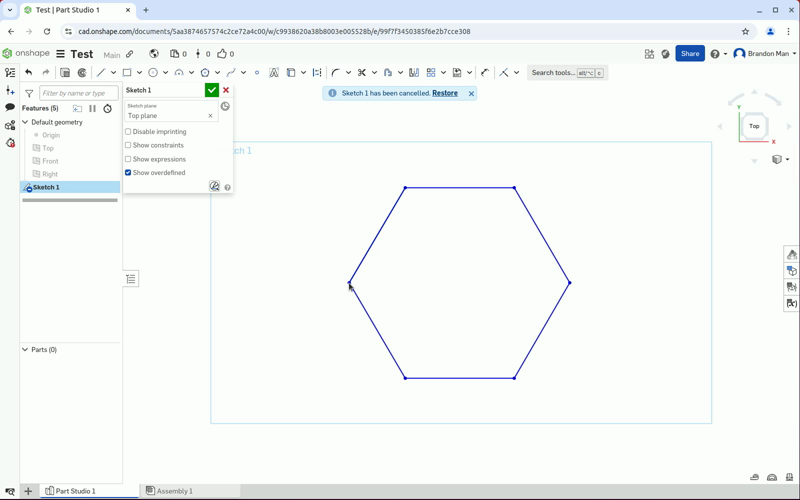
mouse_move(454, 330)
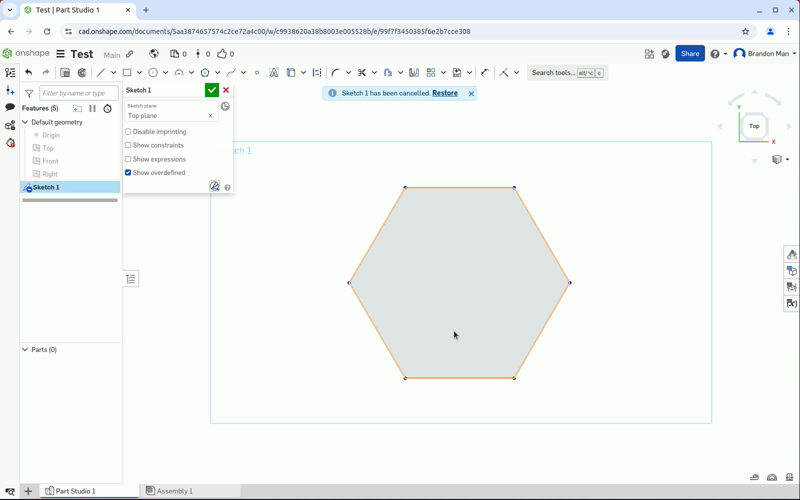
click(454, 330)
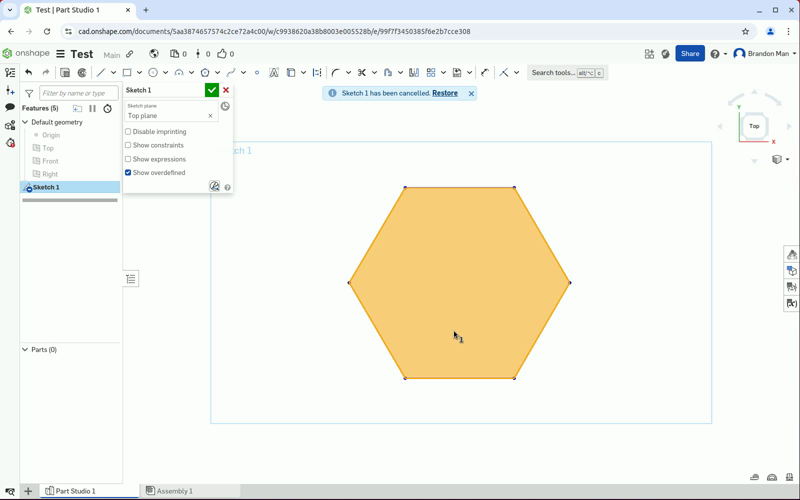
mouse_move(73, 352)
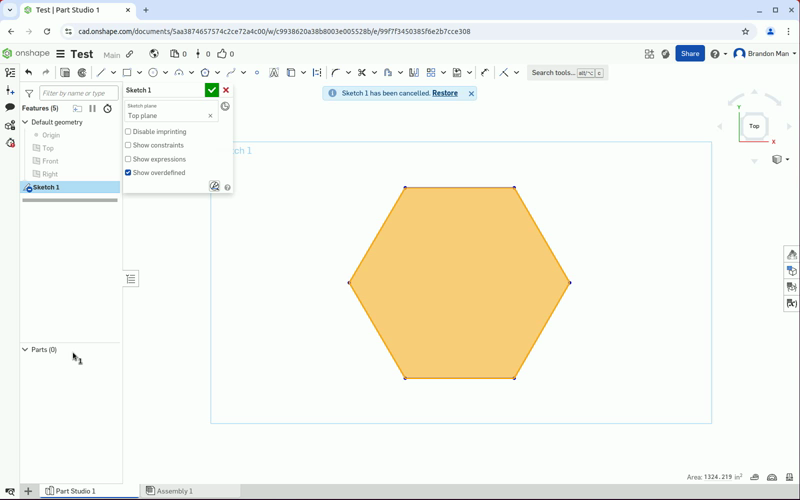
key(shift+y)
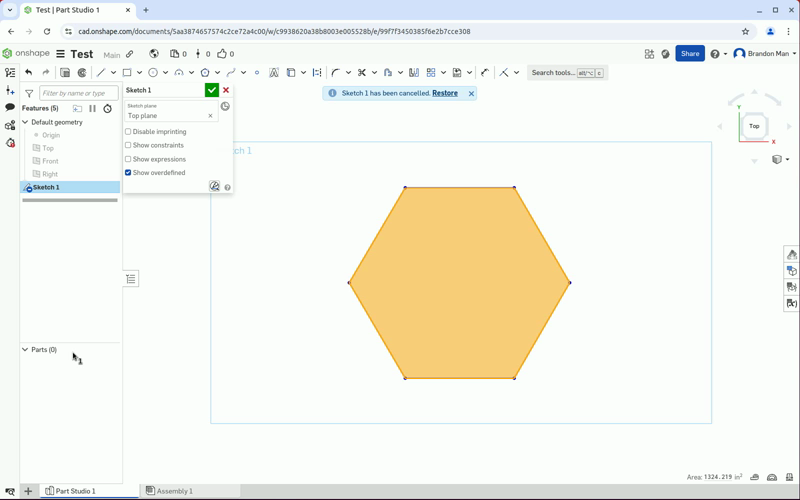
key(shift+e)
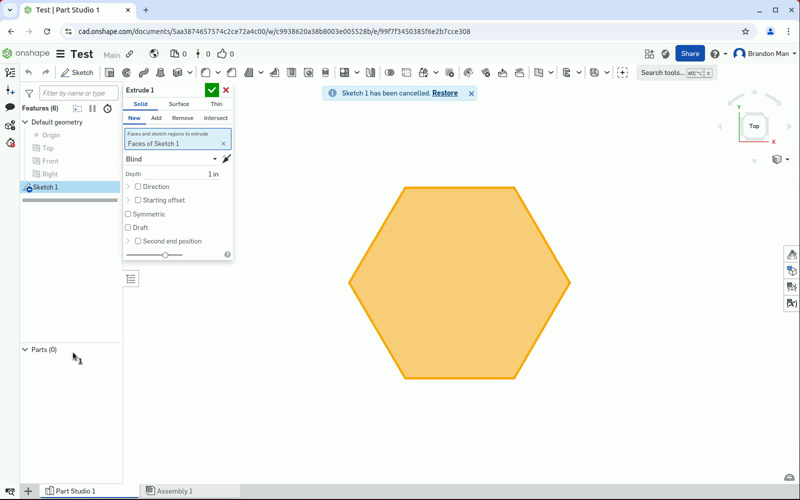
mouse_move(143, 106)
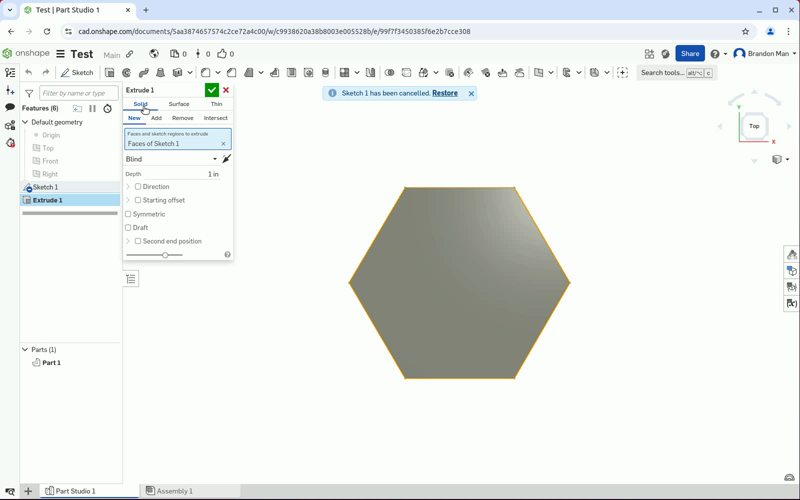
click(143, 106)
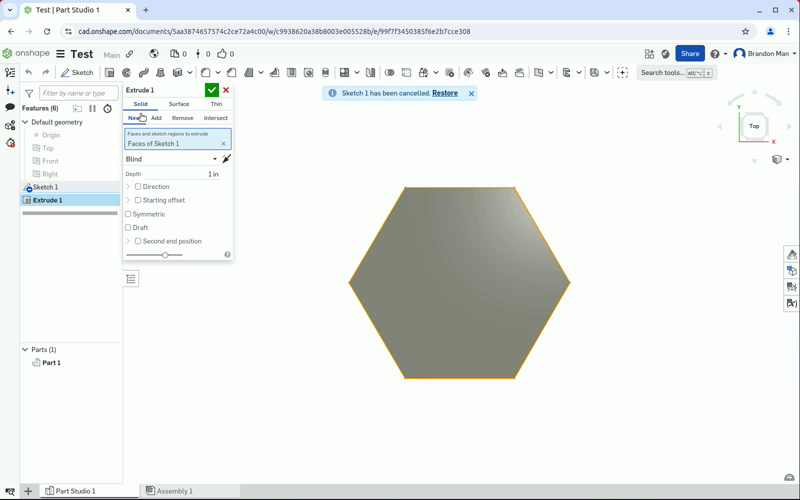
mouse_move(137, 120)
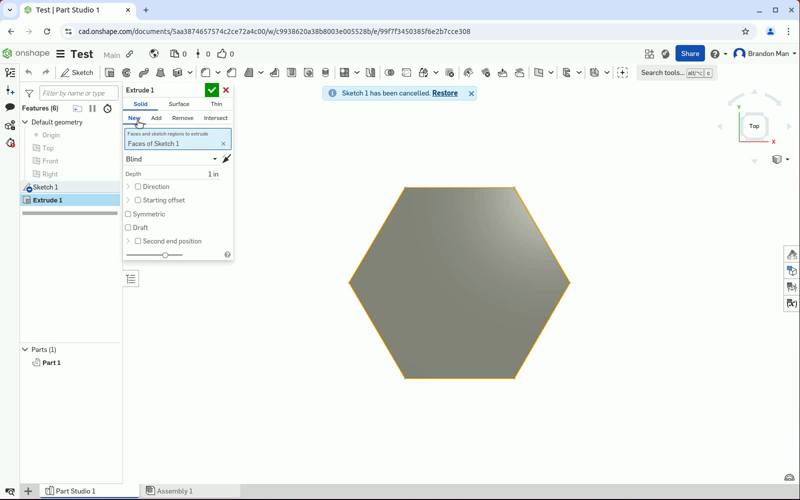
click(137, 120)
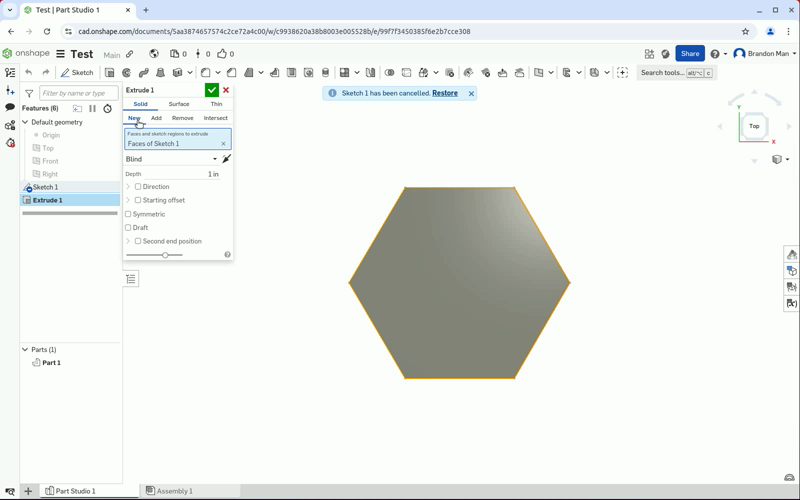
key(tab, 4)
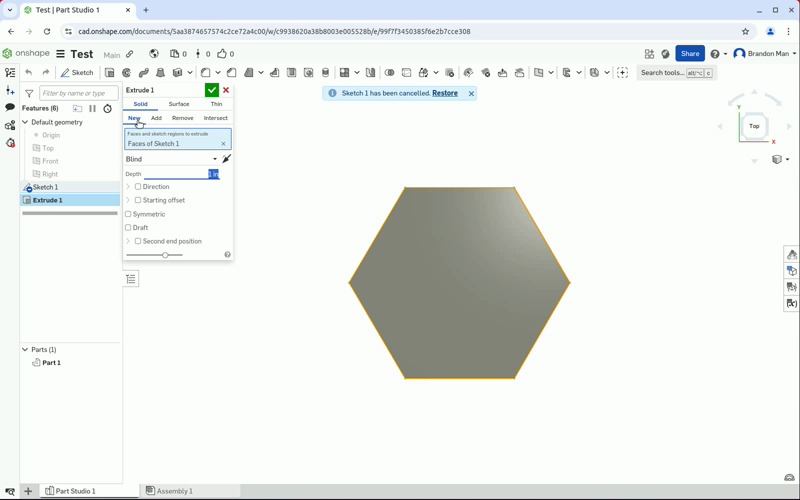
text(15.405)
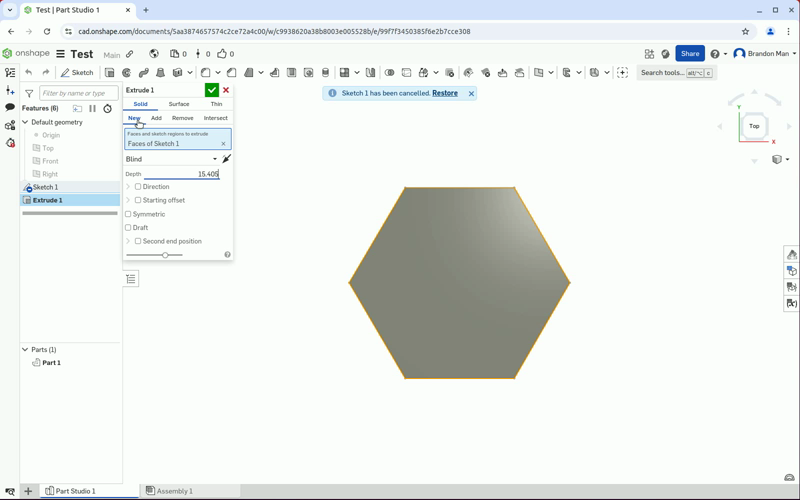
key(enter)
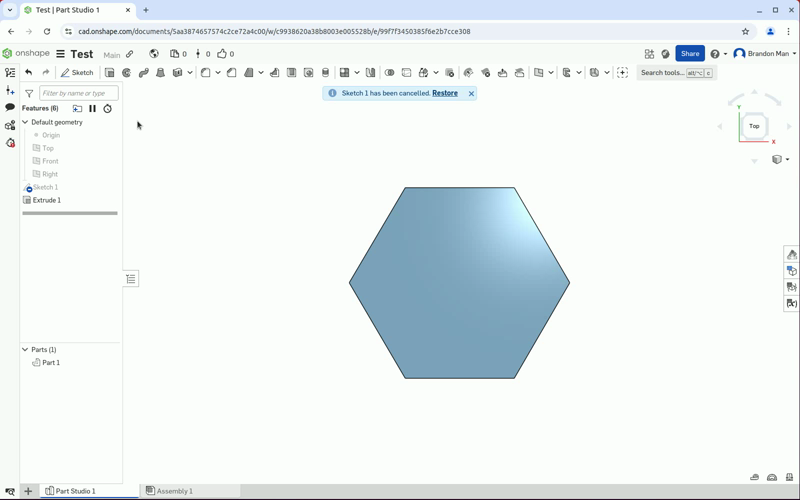
key(shift+h)
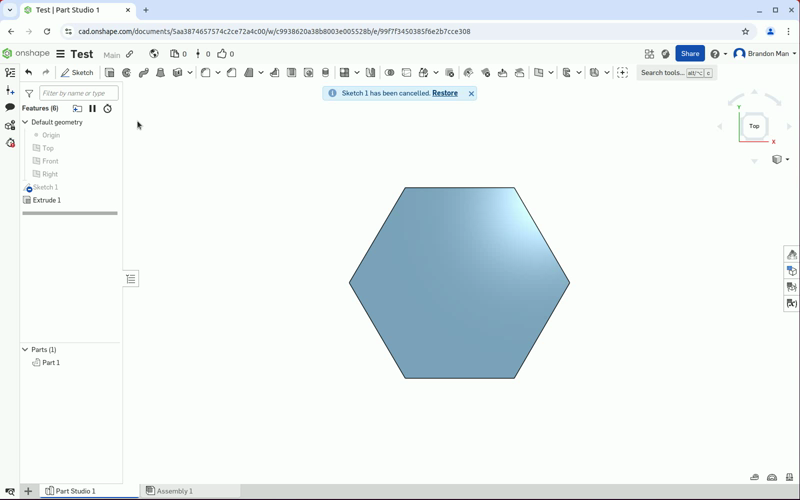
key(shift+h)
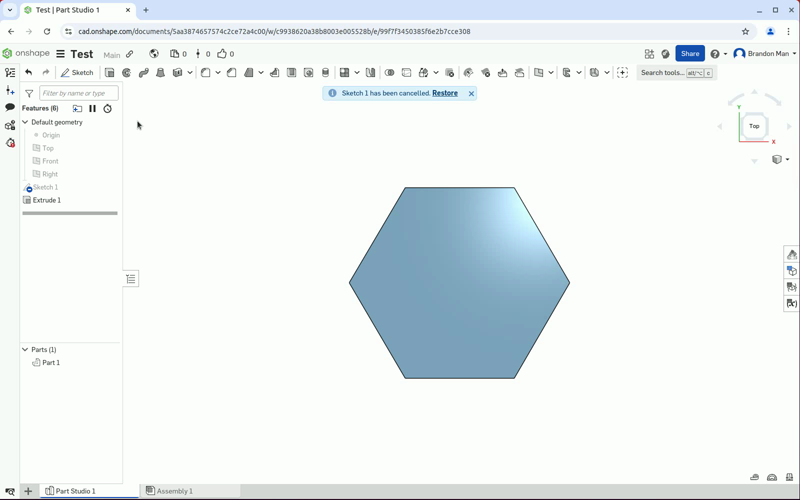
mouse_move(73, 189)
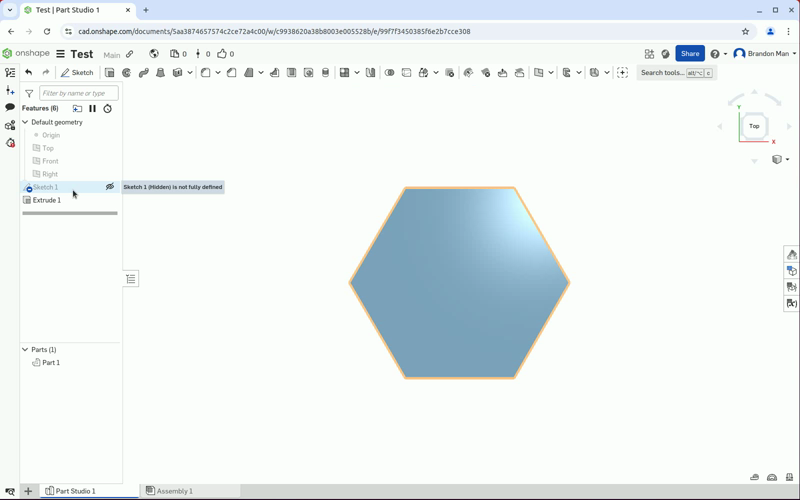
click(73, 189)
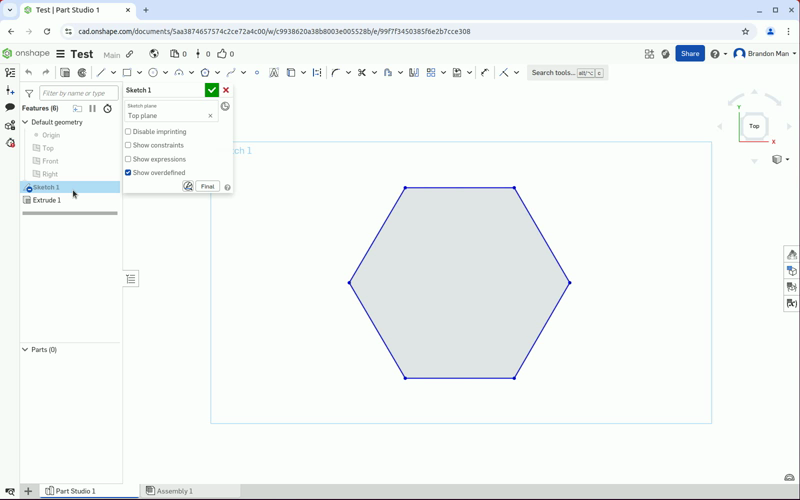
mouse_move(229, 92)
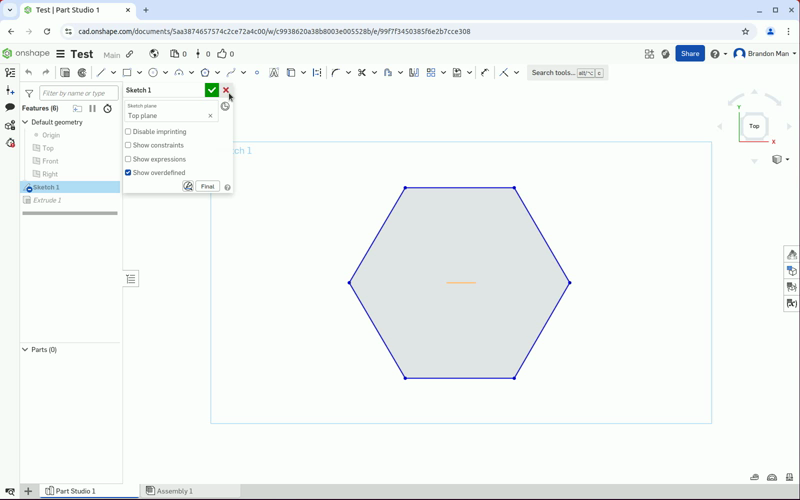
click(229, 92)
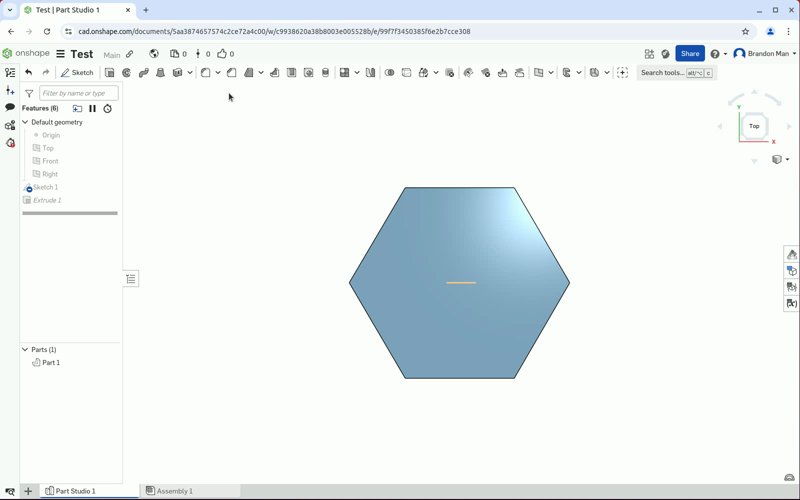
mouse_move(541, 75)
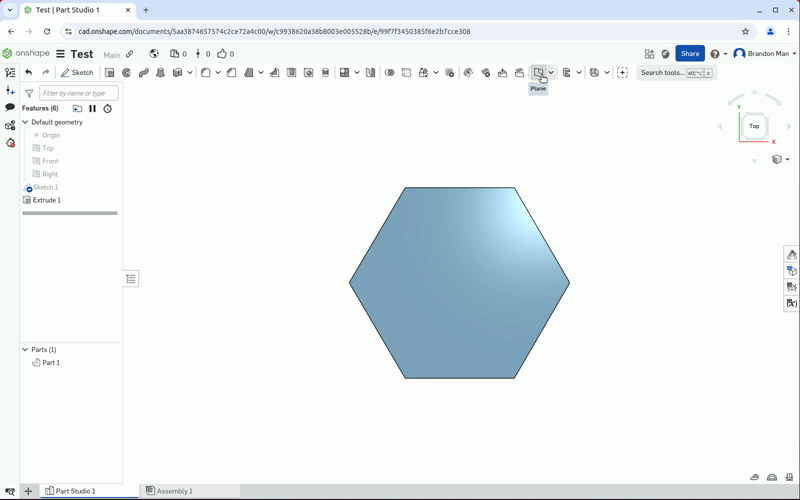
click(541, 75)
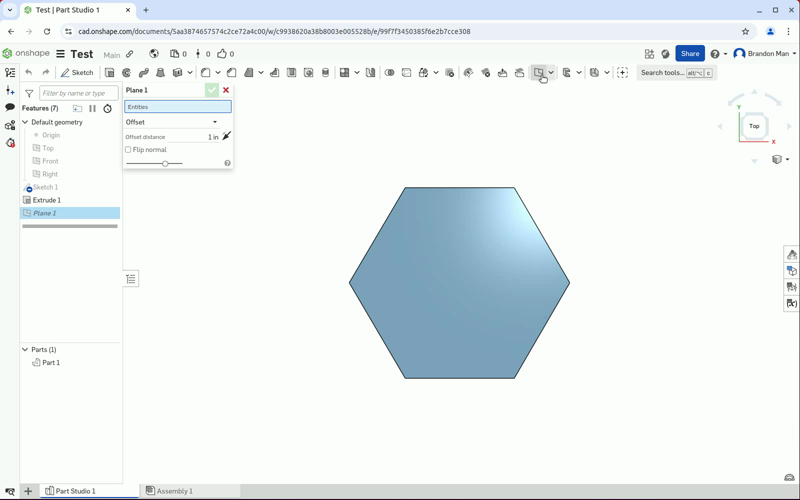
mouse_move(73, 150)
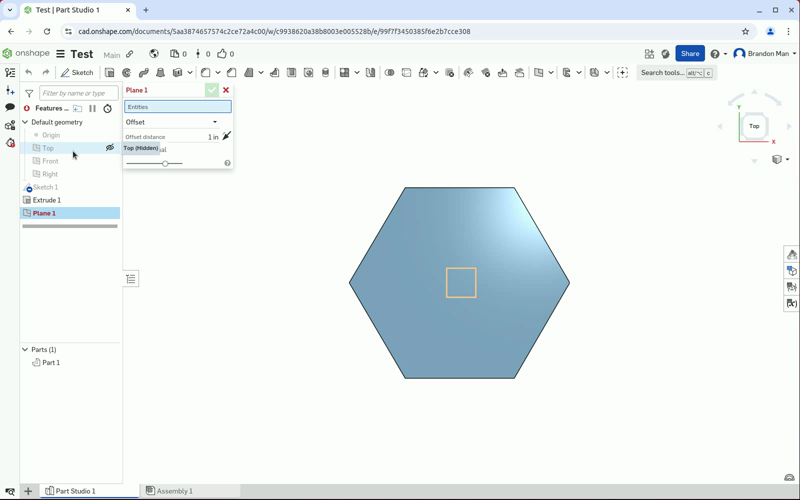
click(73, 150)
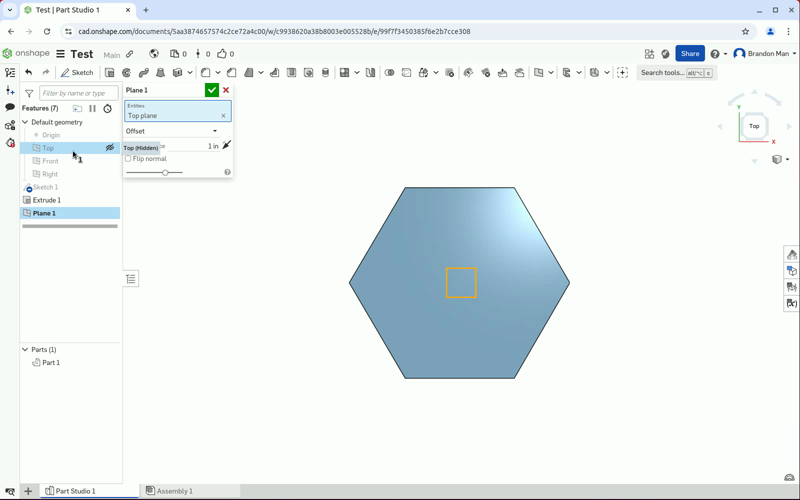
key(tab, 2)
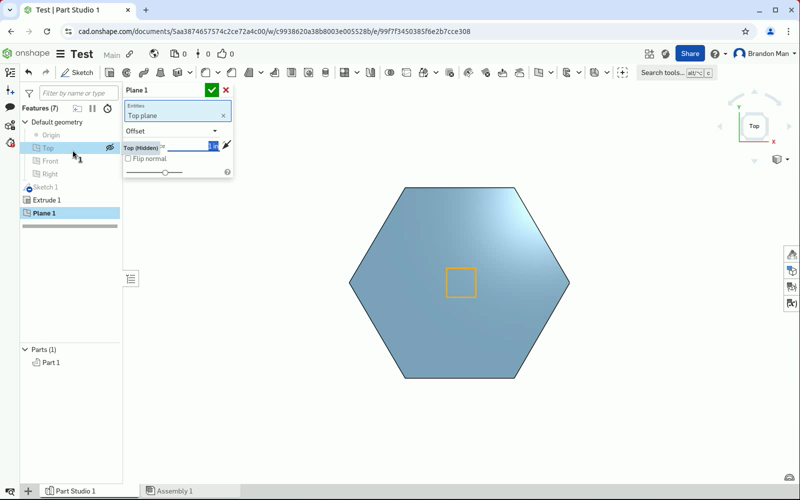
text(15.405)
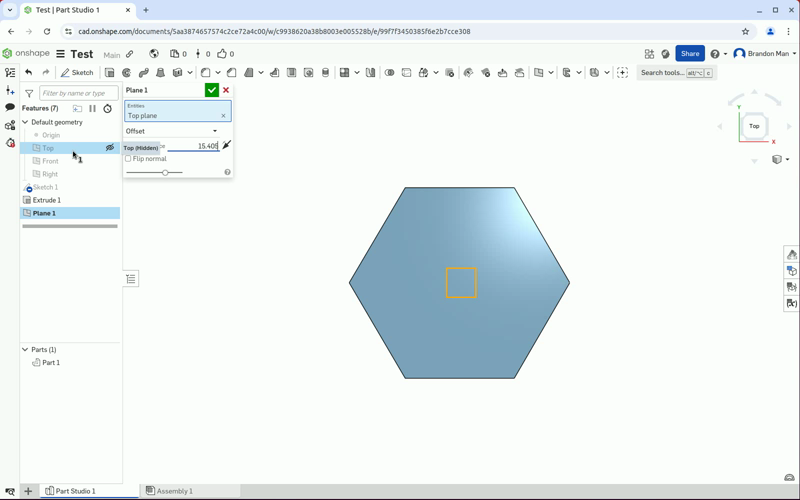
key(enter, 2)
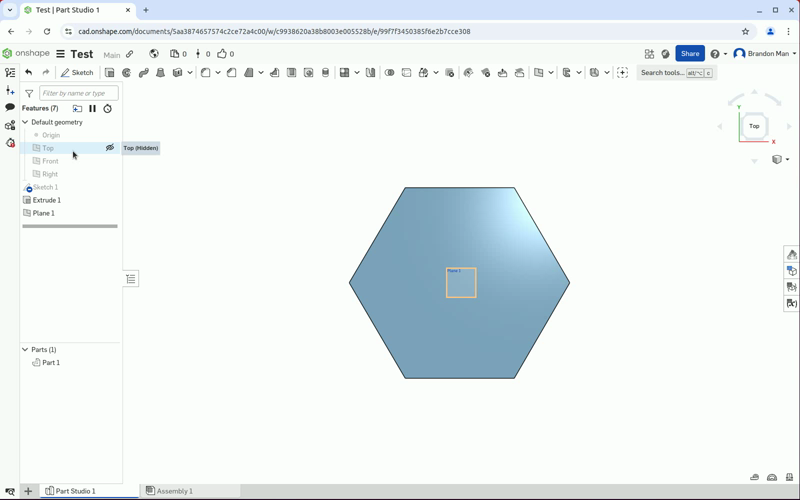
key(shift+s)
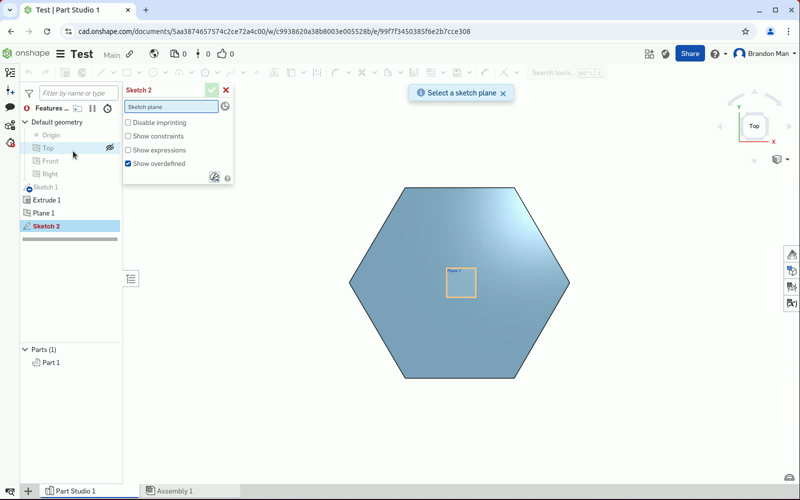
mouse_move(73, 215)
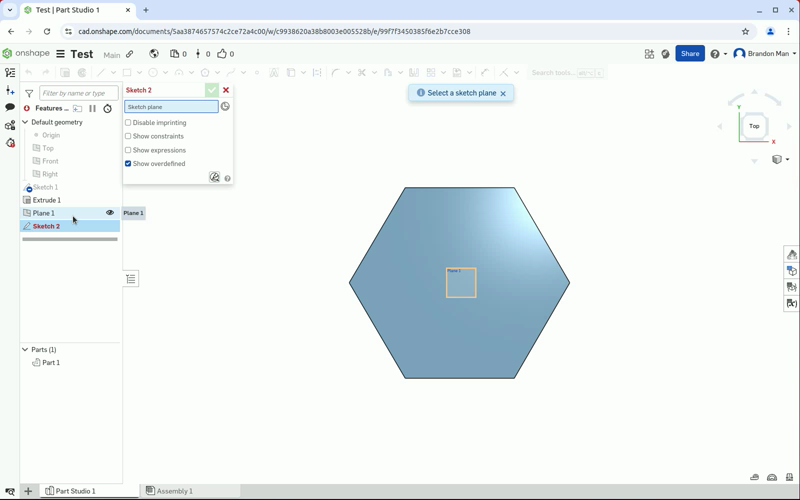
click(73, 215)
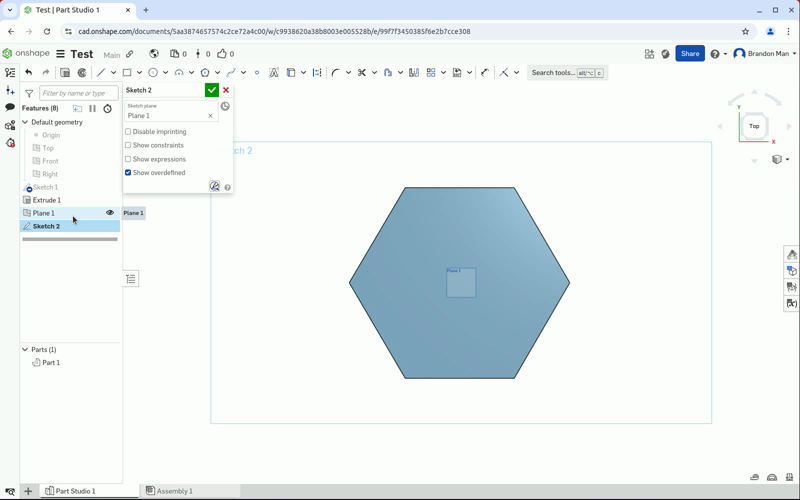
mouse_move(73, 352)
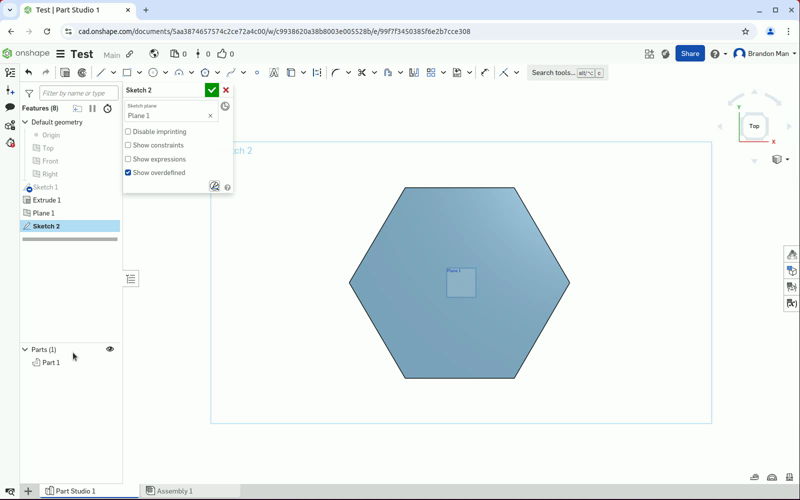
key(y)
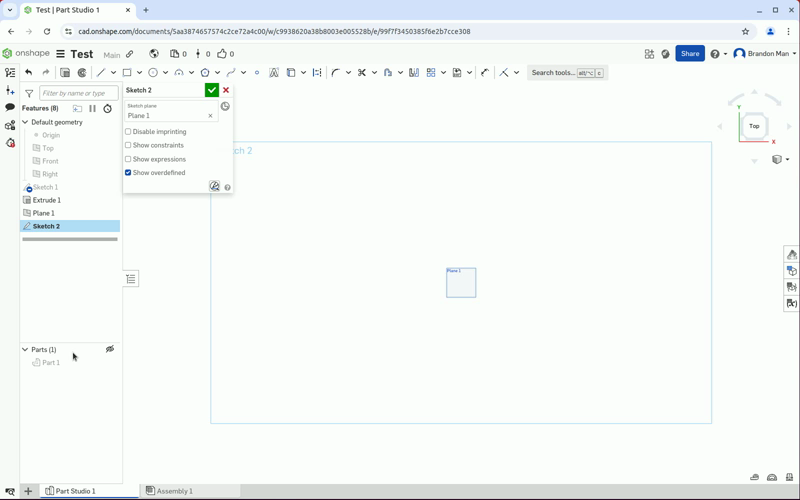
key(c)
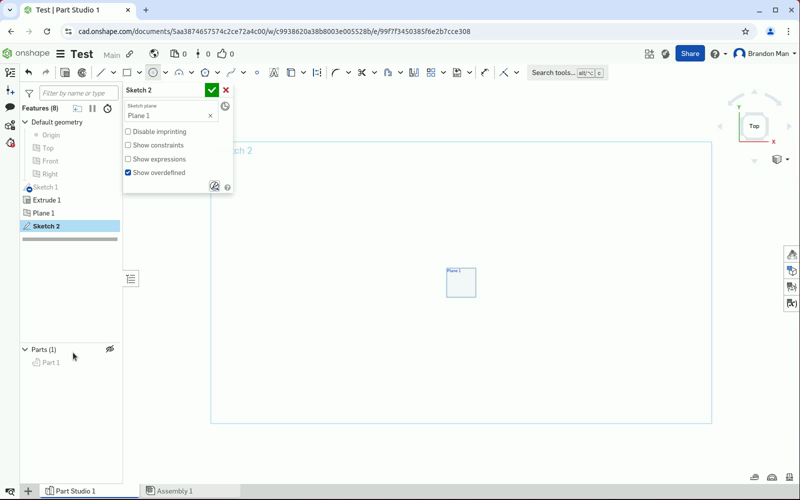
key_down(shift)
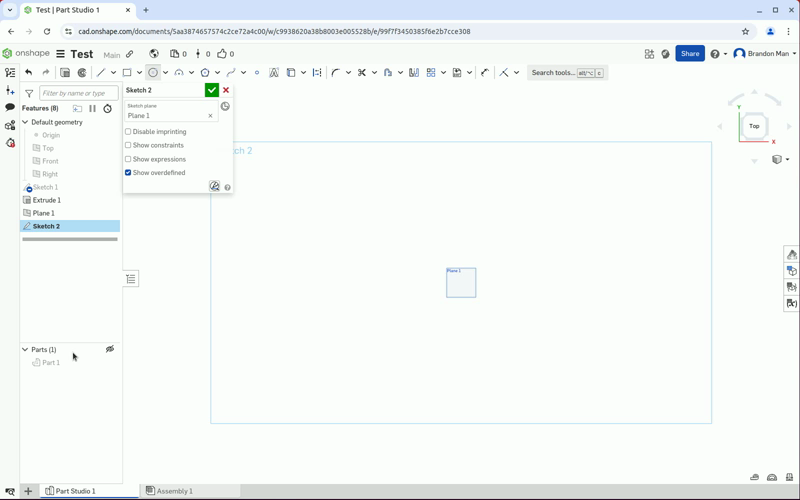
mouse_move(461, 282)
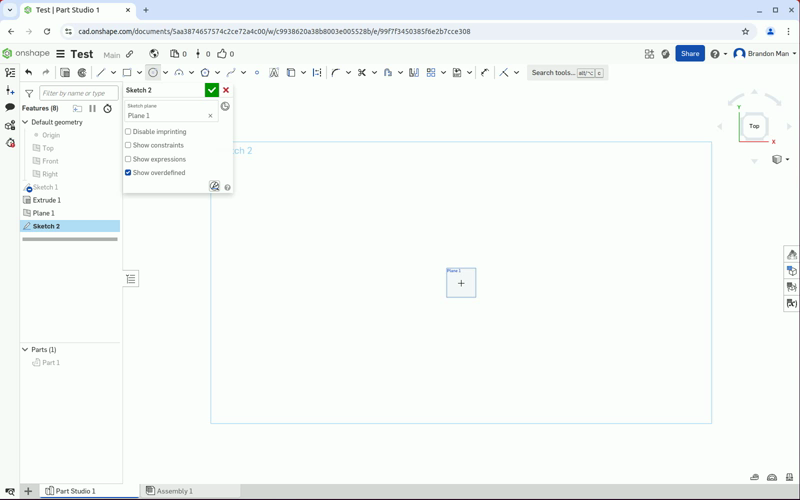
click(461, 282)
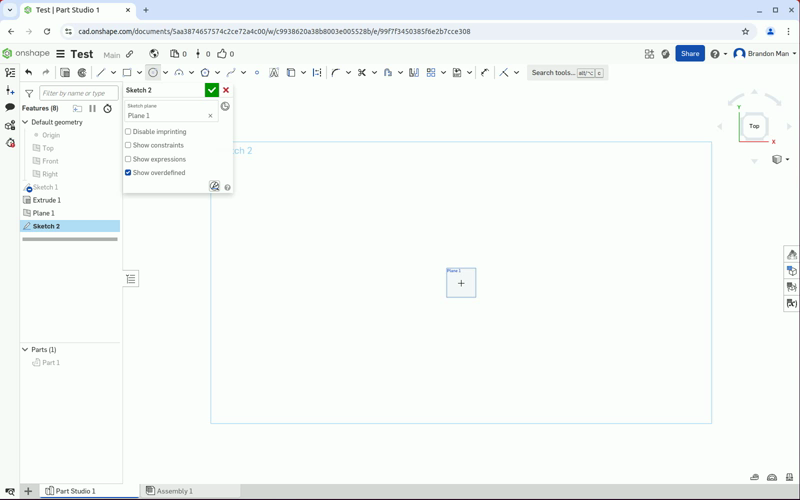
key_up(shift)
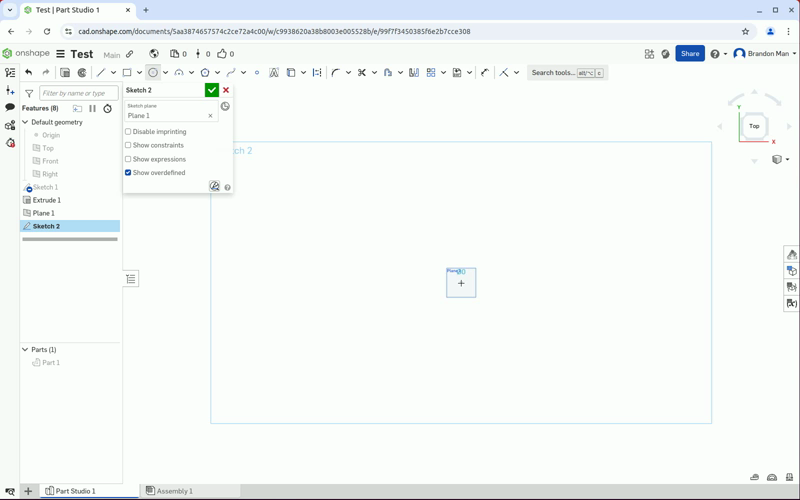
mouse_move(552, 282)
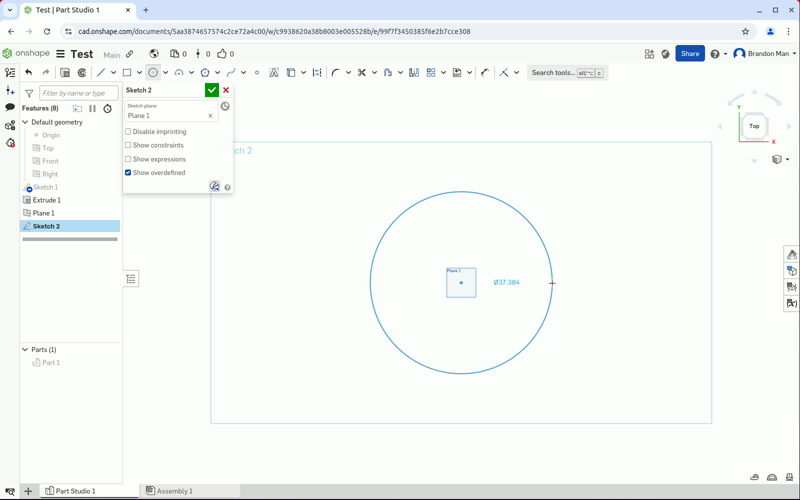
click(552, 282)
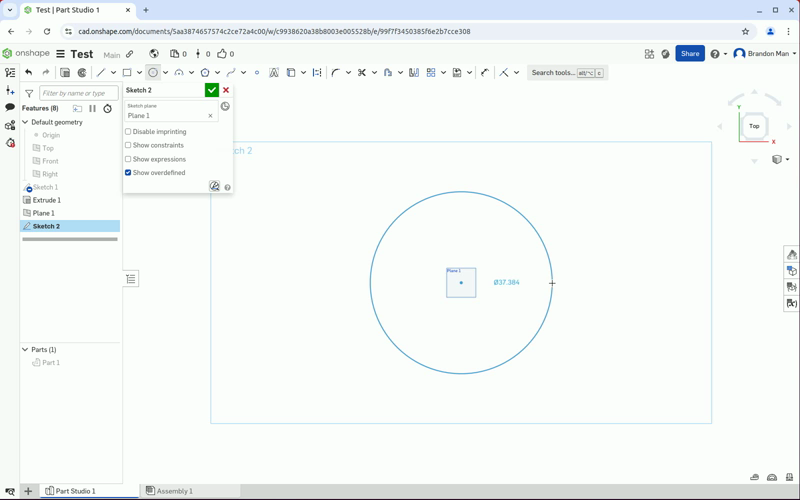
key(esc)
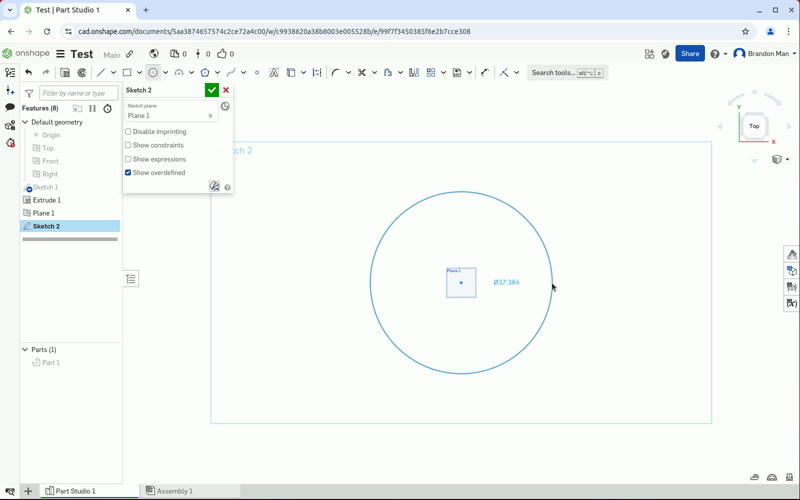
mouse_move(454, 256)
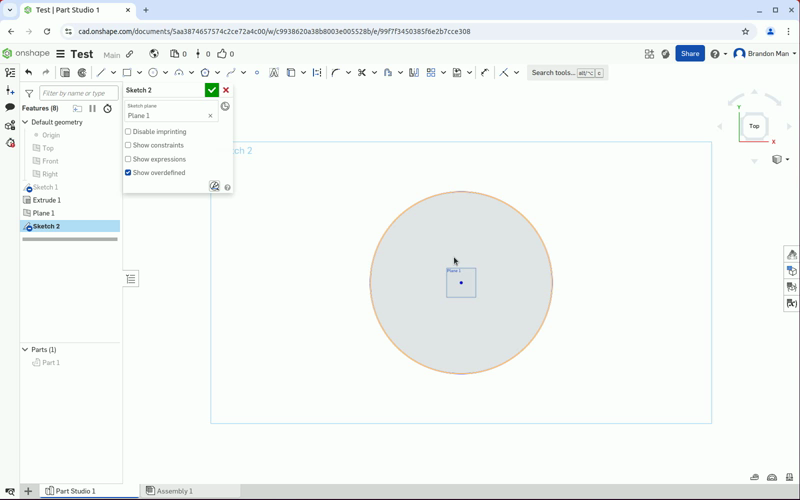
click(454, 256)
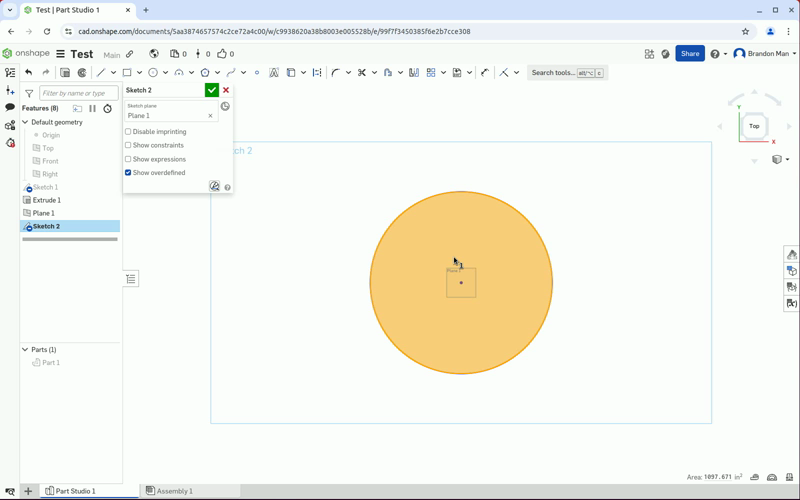
mouse_move(73, 352)
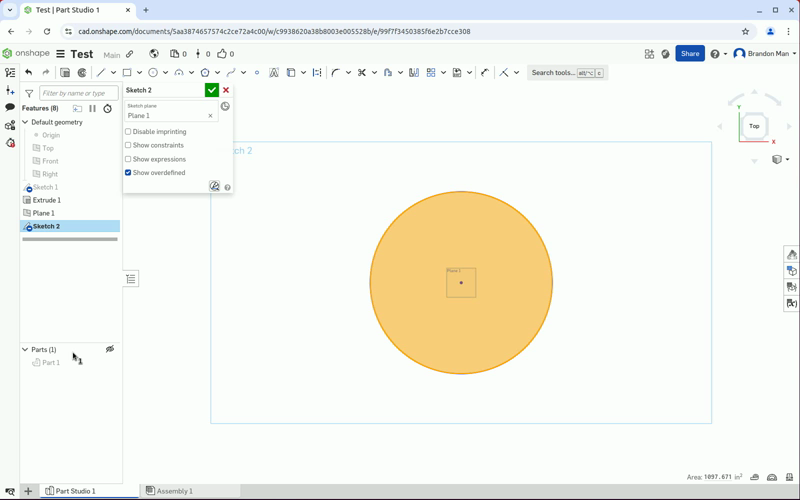
key(shift+y)
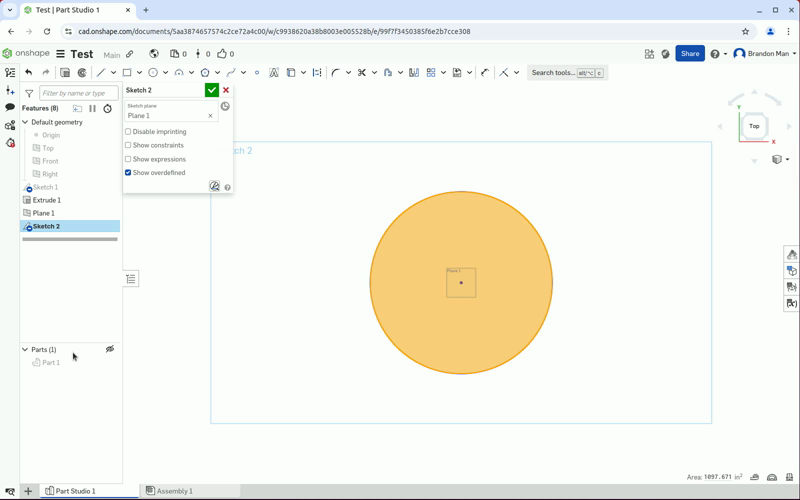
key(shift+e)
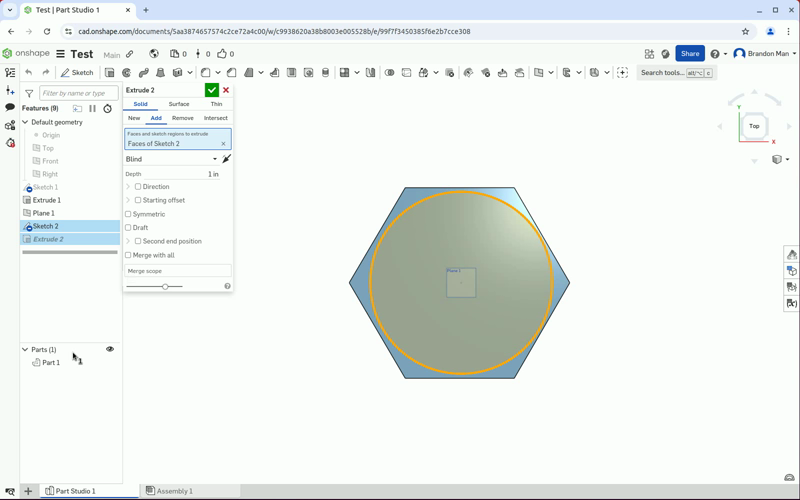
mouse_move(143, 106)
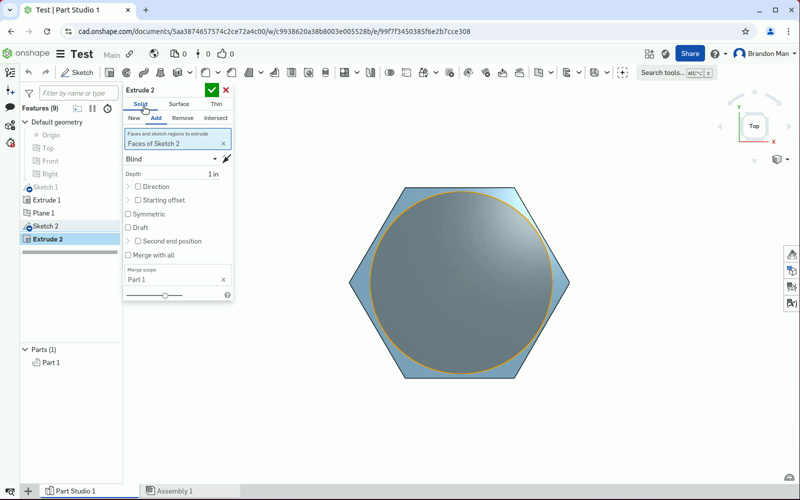
click(143, 106)
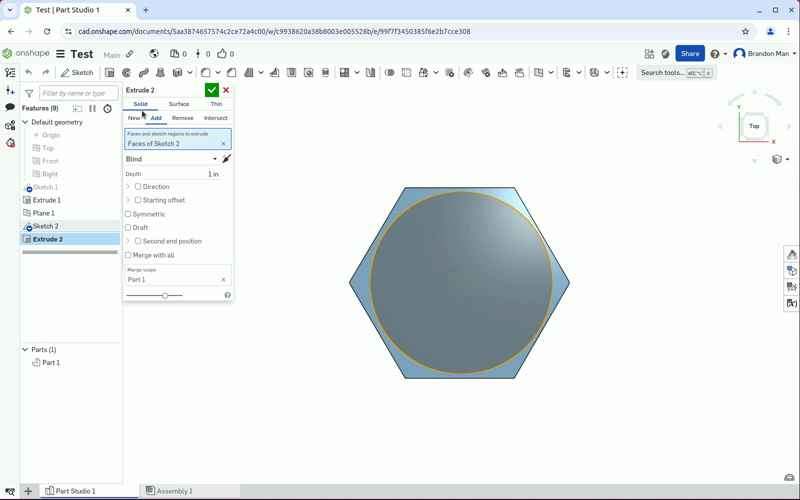
mouse_move(137, 120)
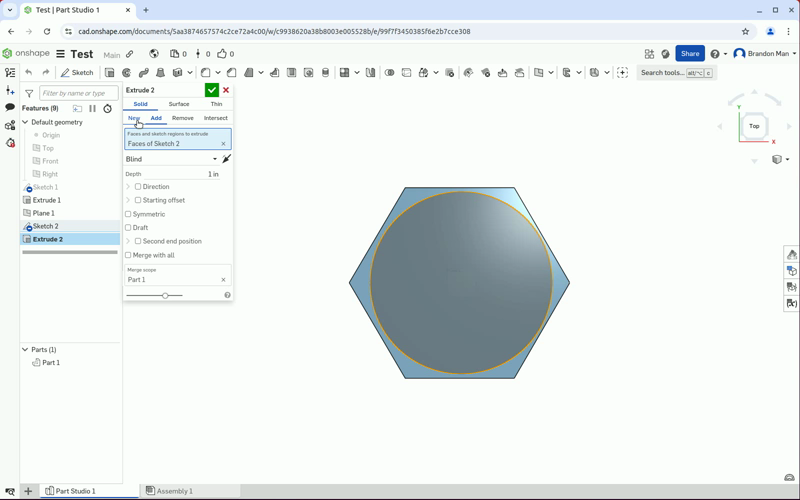
click(137, 120)
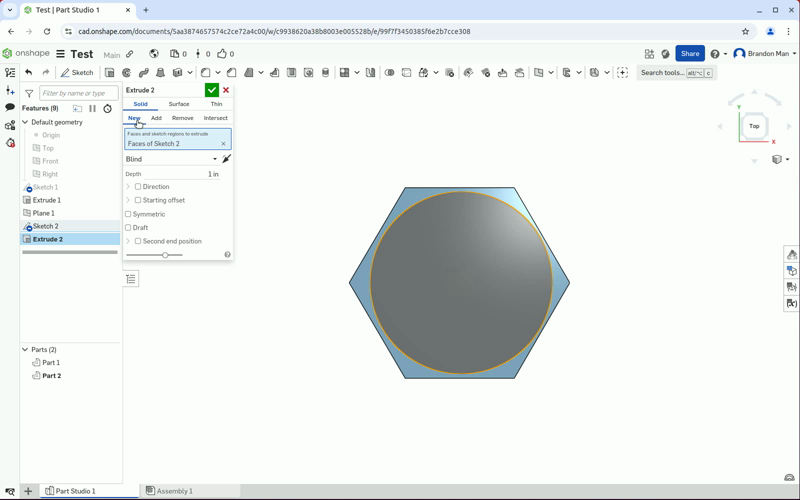
key(tab, 4)
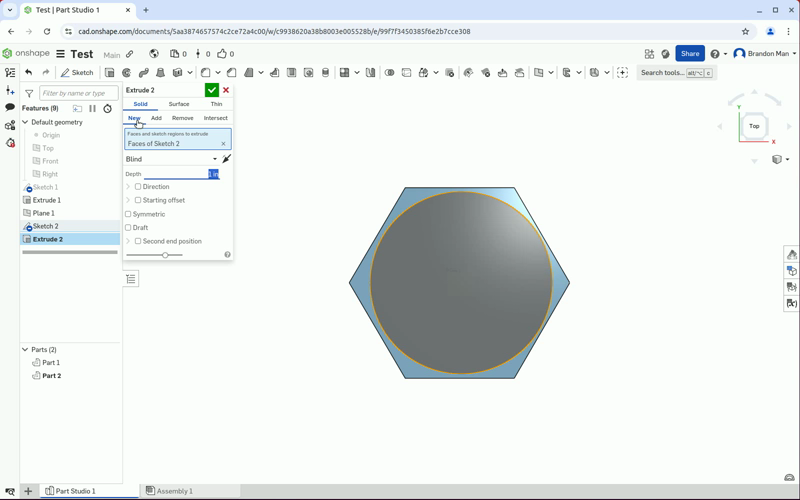
text(7.703)
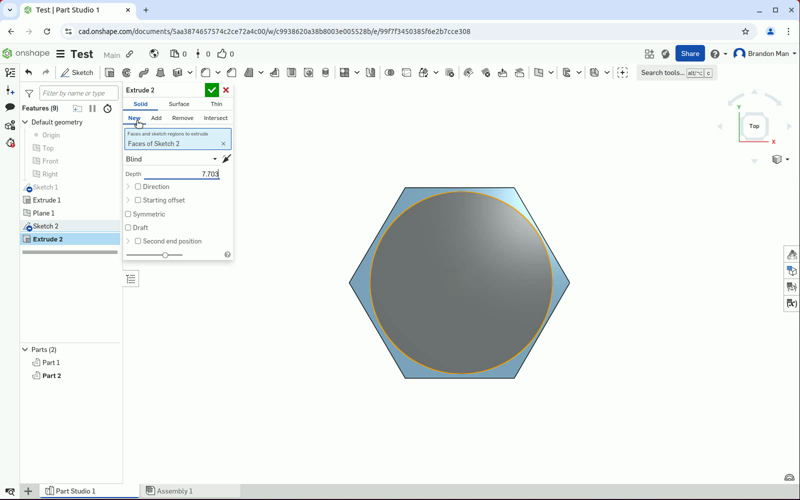
key(enter)
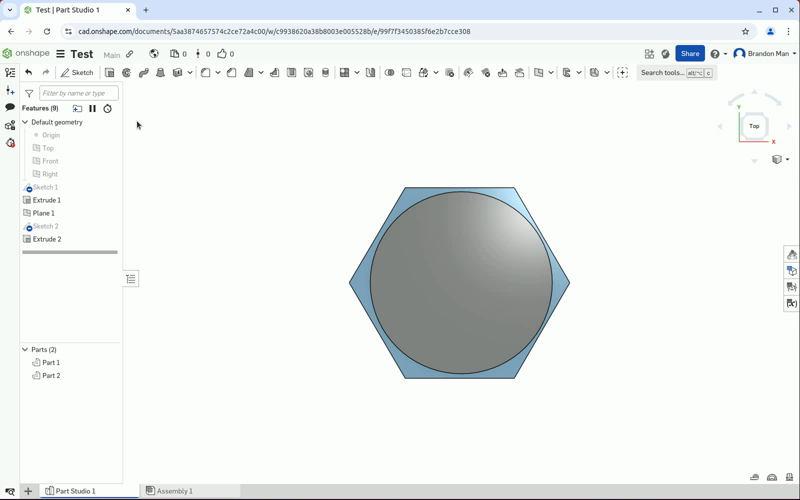
key(shift+h)
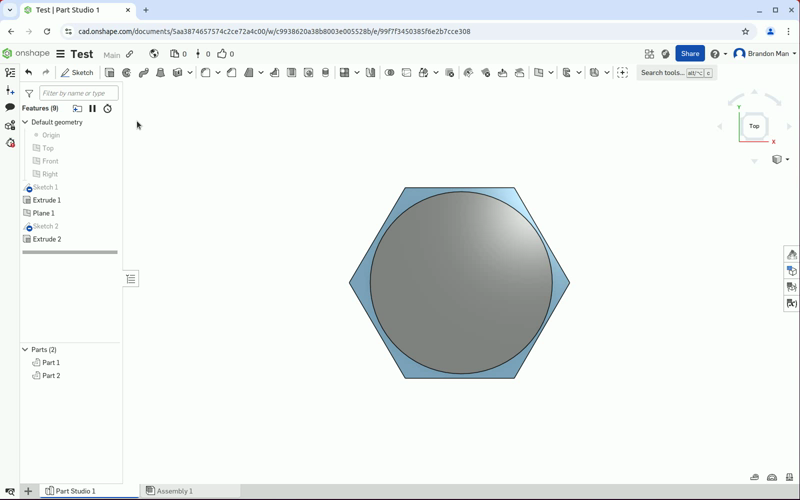
key(shift+h)
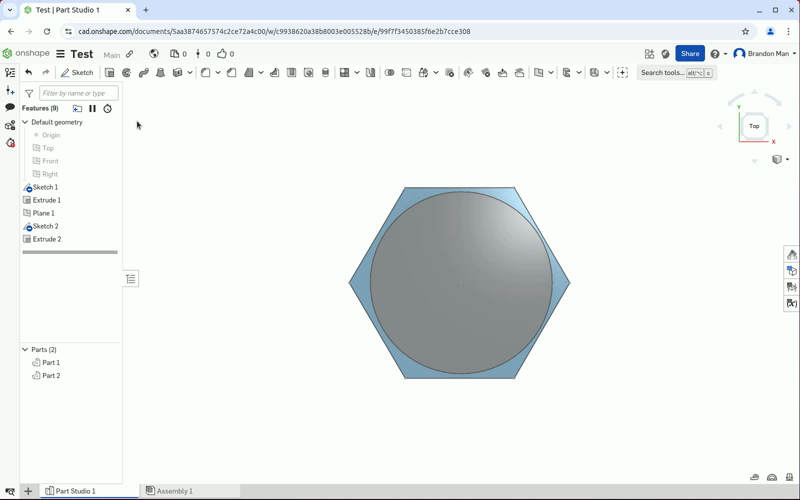
key(shift+7)
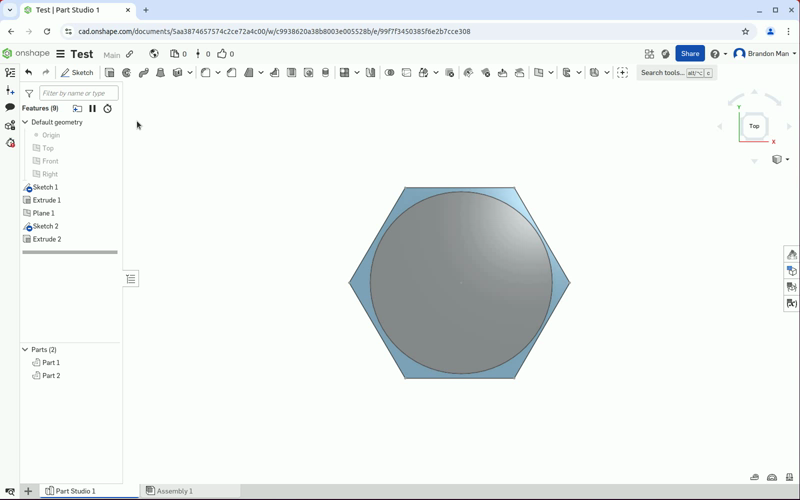
key(up, 3)
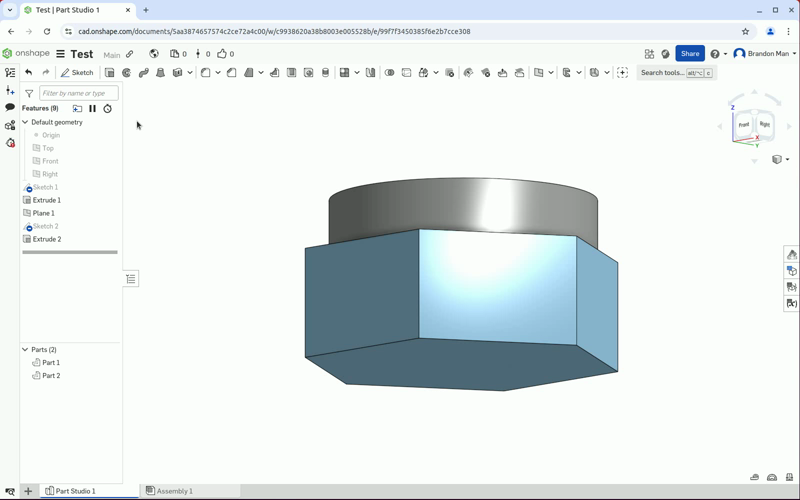
key(left, 3)
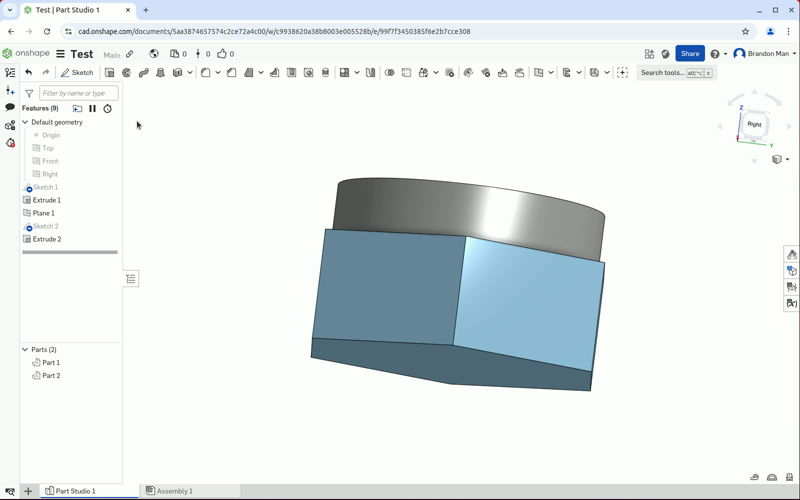
key(right, 3)
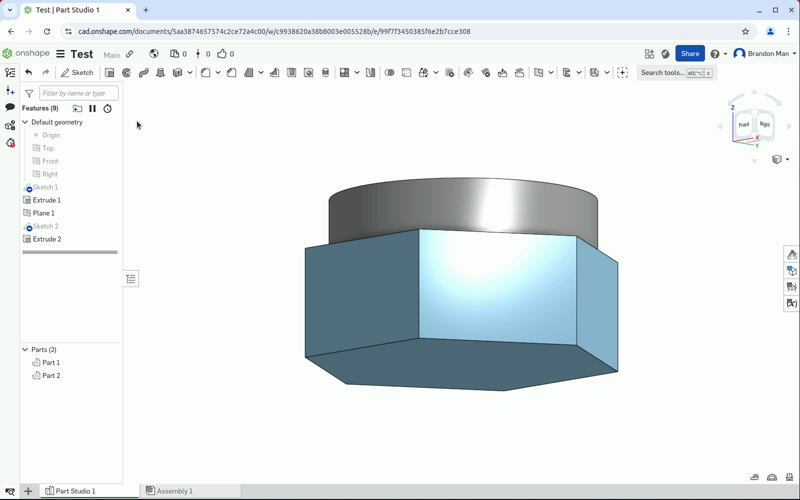
key(down, 3)
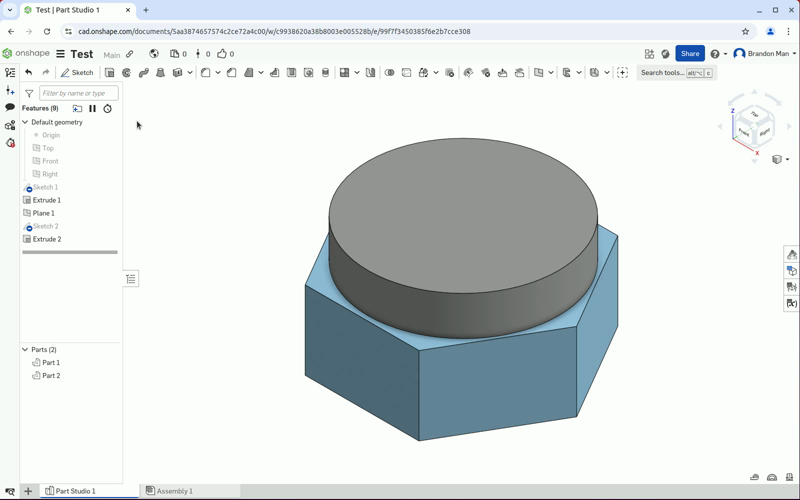
mouse_move(73, 189)
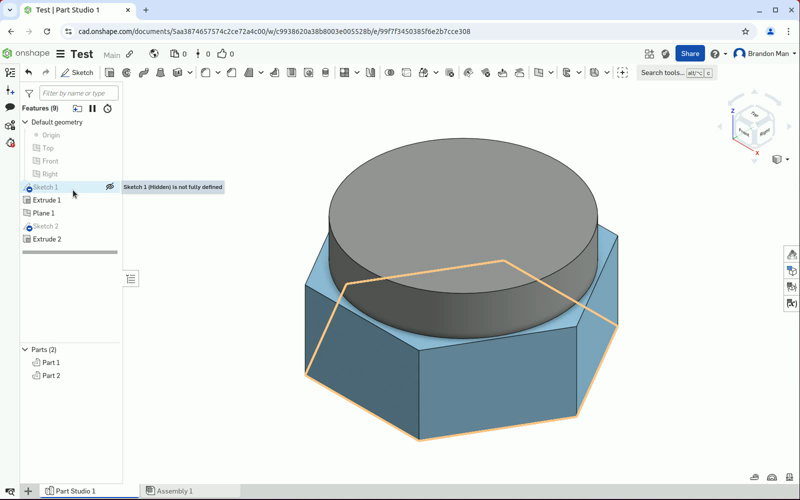
click(73, 189)